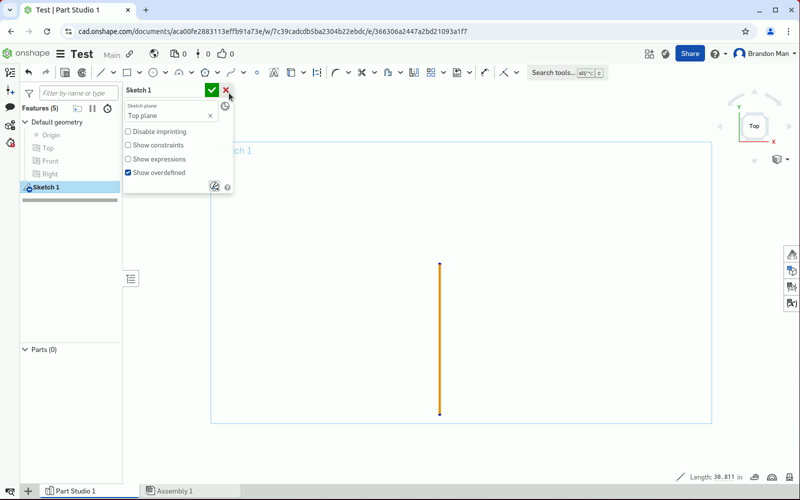
key(shift+h)
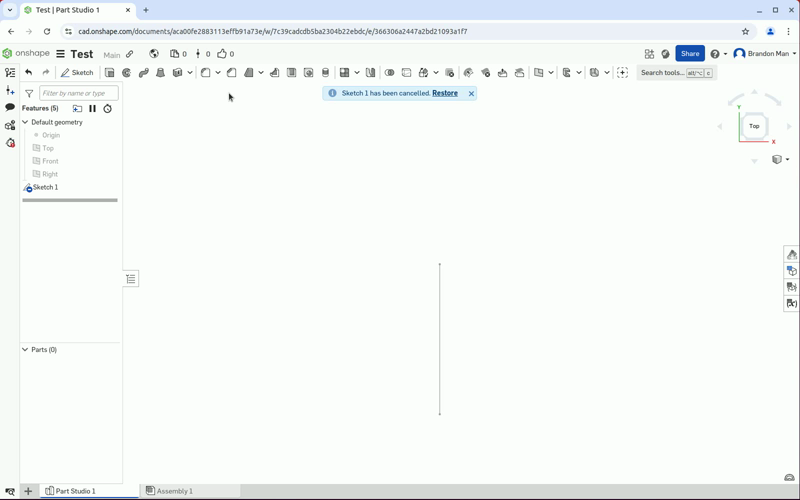
mouse_move(73, 352)
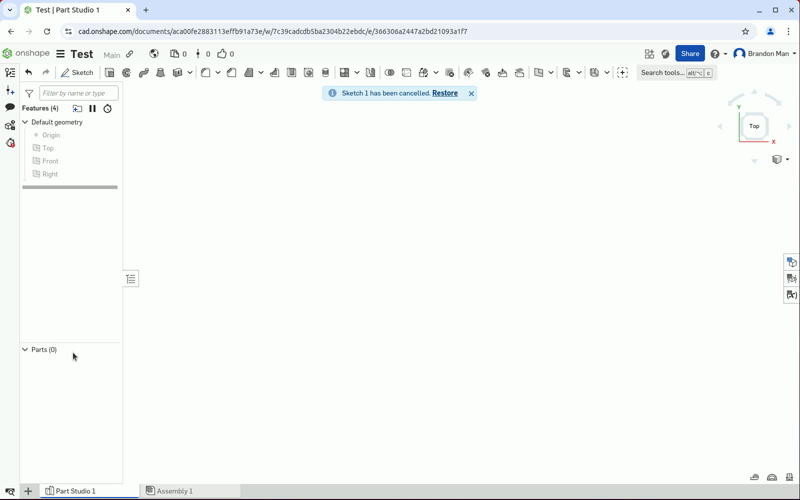
key(y)
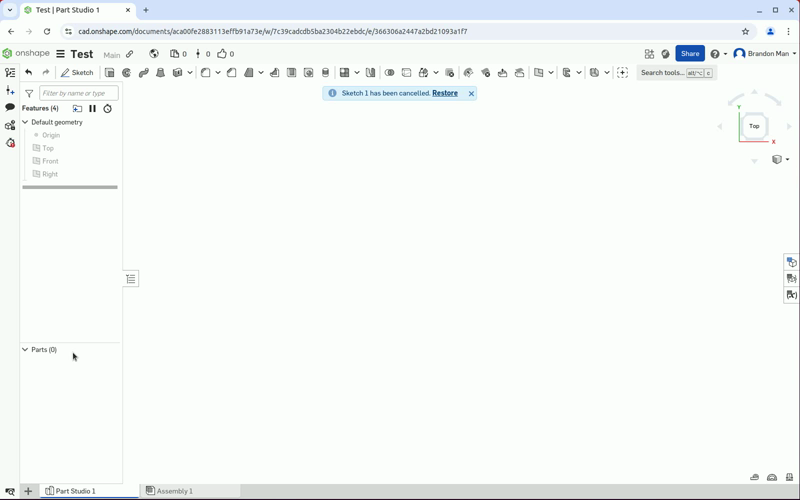
key(shift+p)
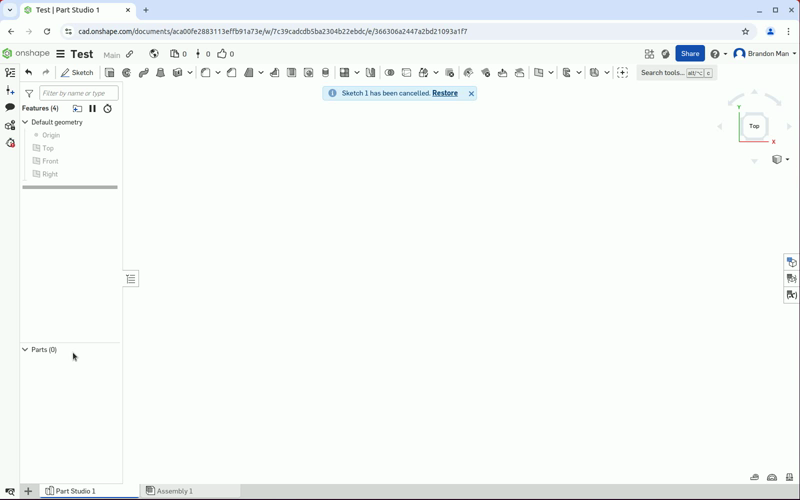
key(space)
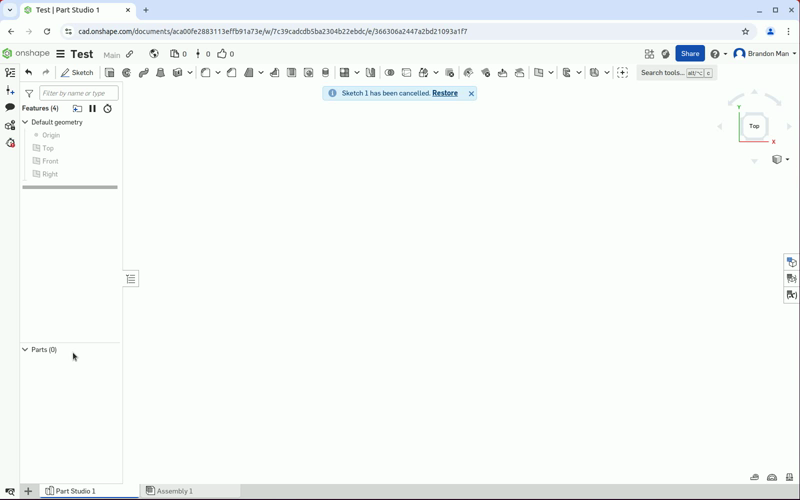
key_down(shift)
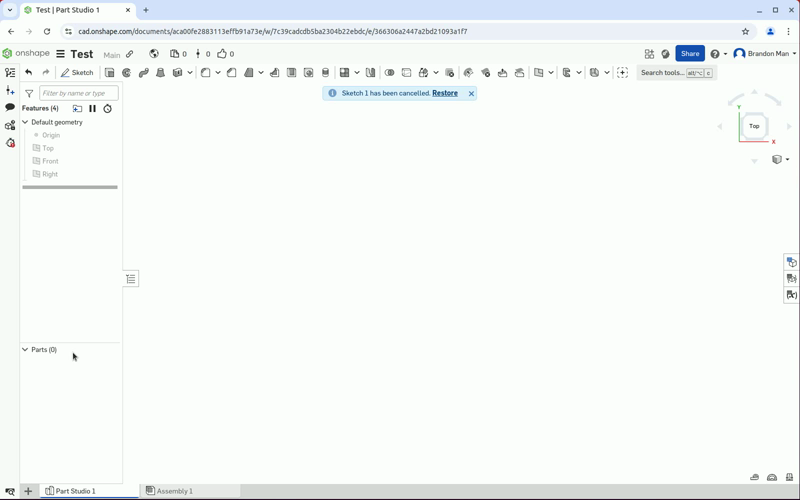
key(up)
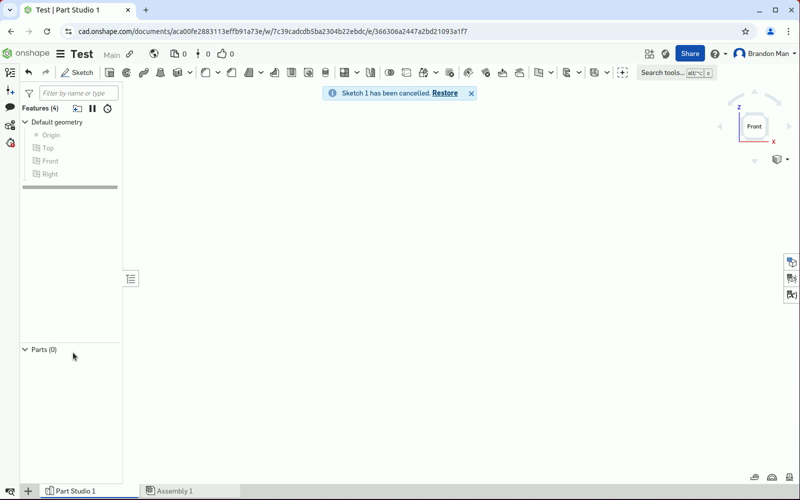
key_up(shift)
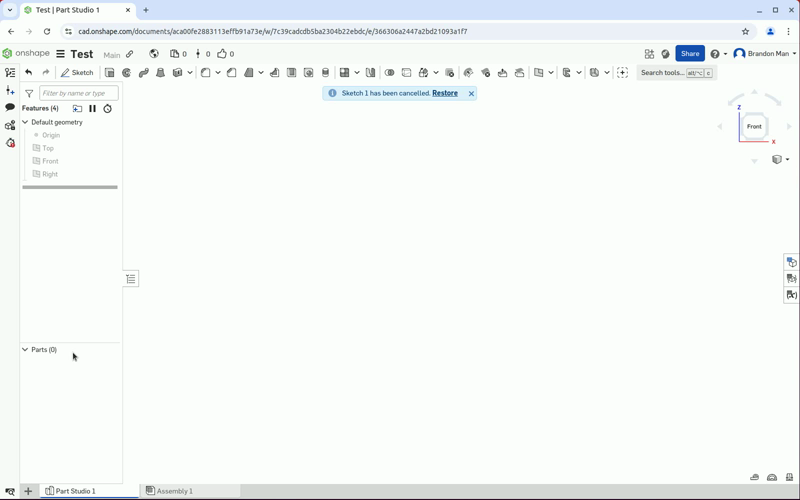
mouse_move(73, 352)
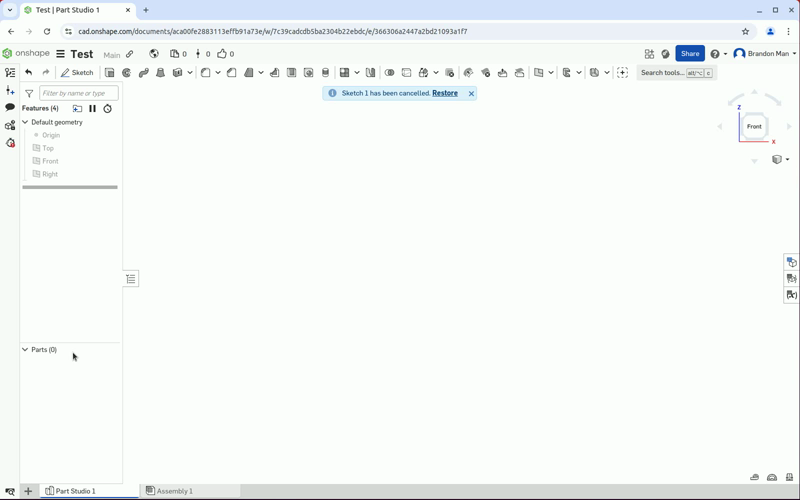
key(shift+y)
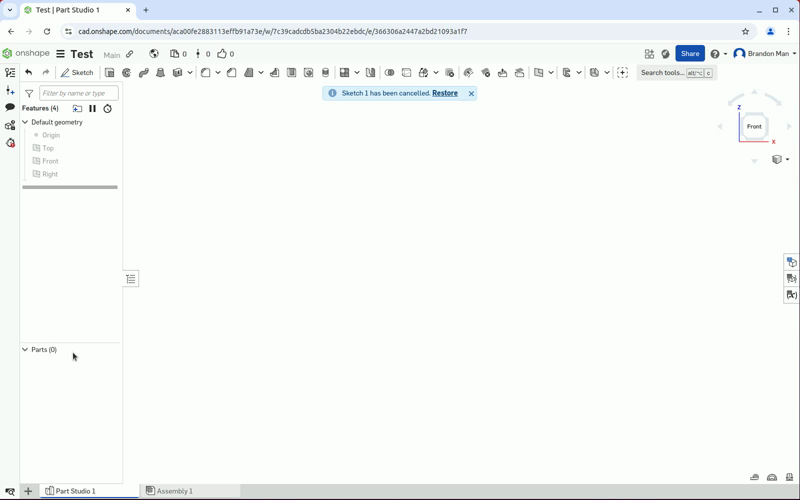
key(shift+s)
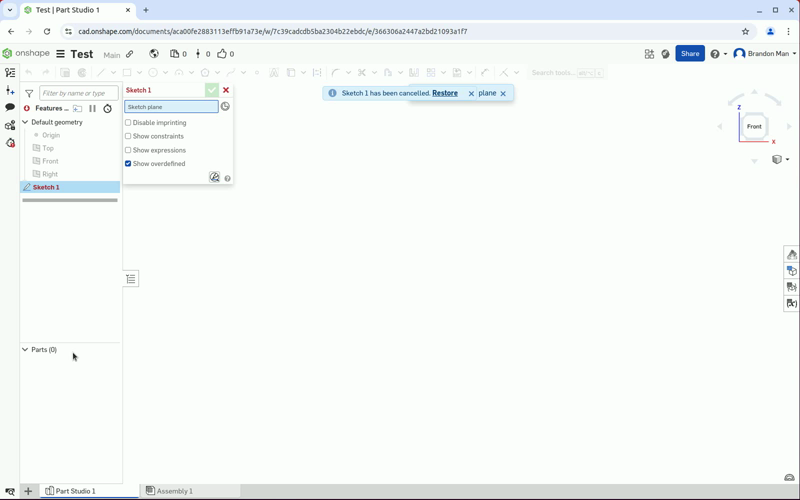
mouse_move(73, 163)
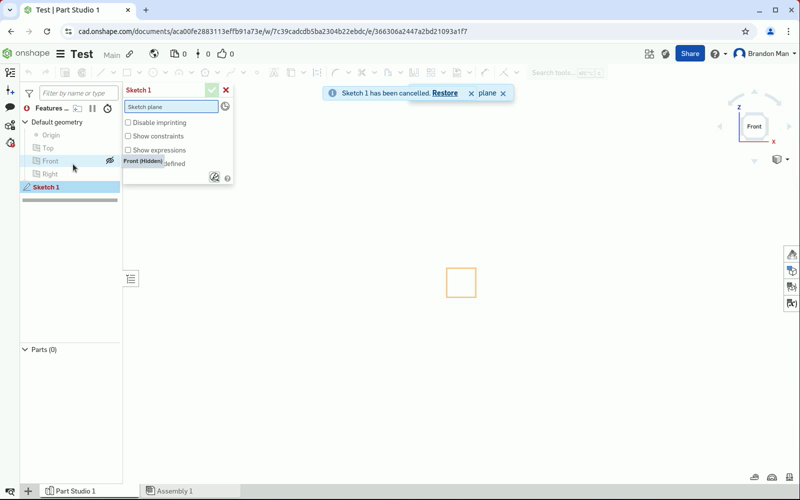
click(73, 163)
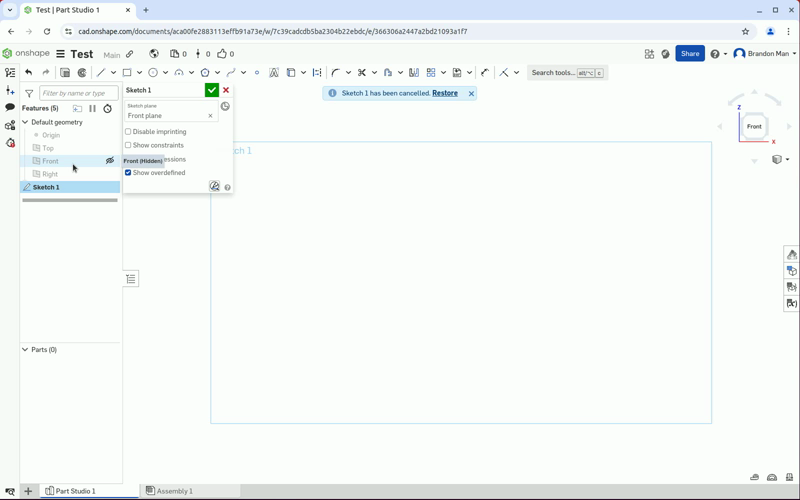
mouse_move(73, 352)
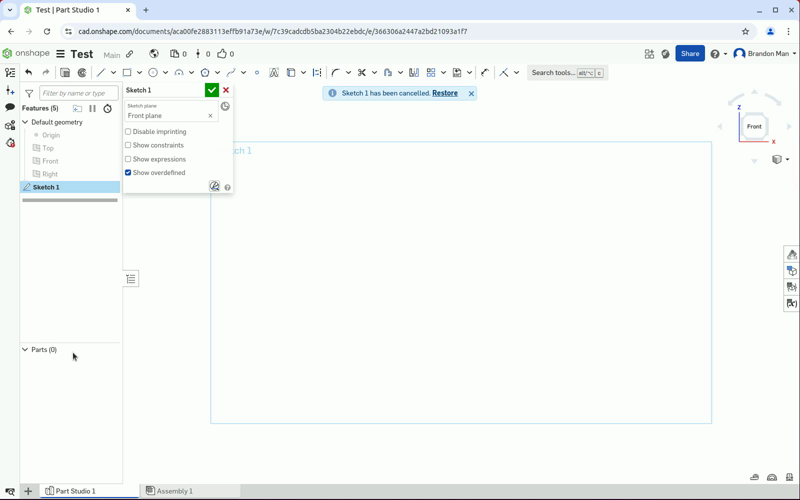
key(y)
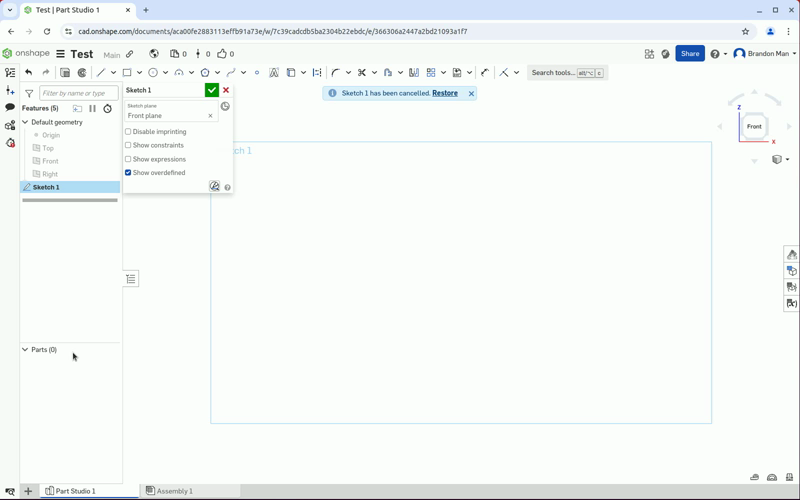
key(a)
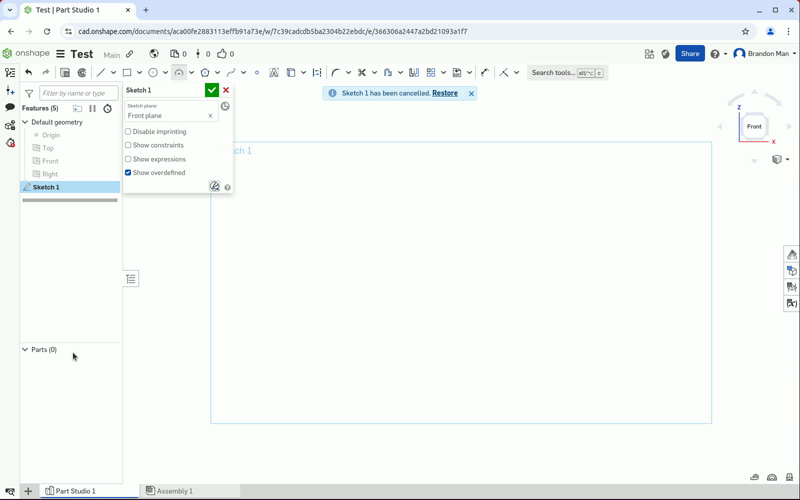
key_down(shift)
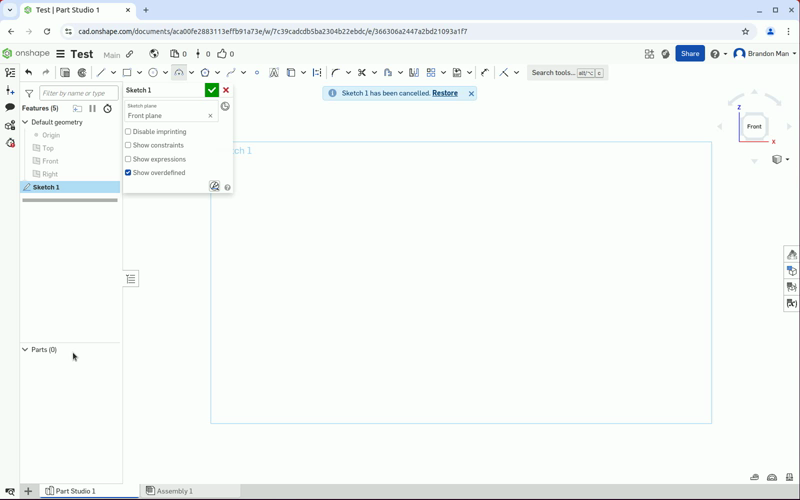
mouse_move(454, 241)
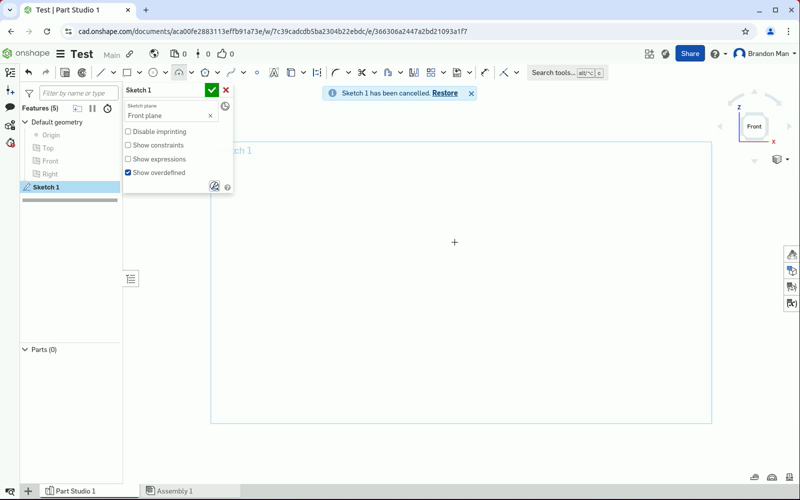
click(454, 241)
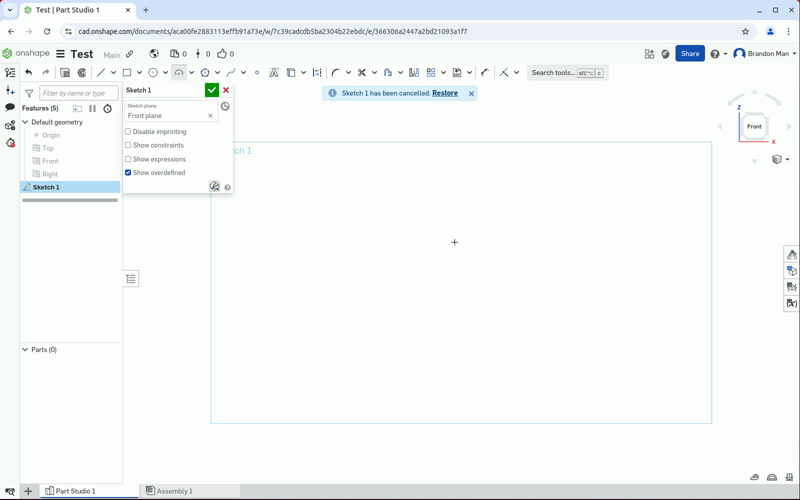
key_up(shift)
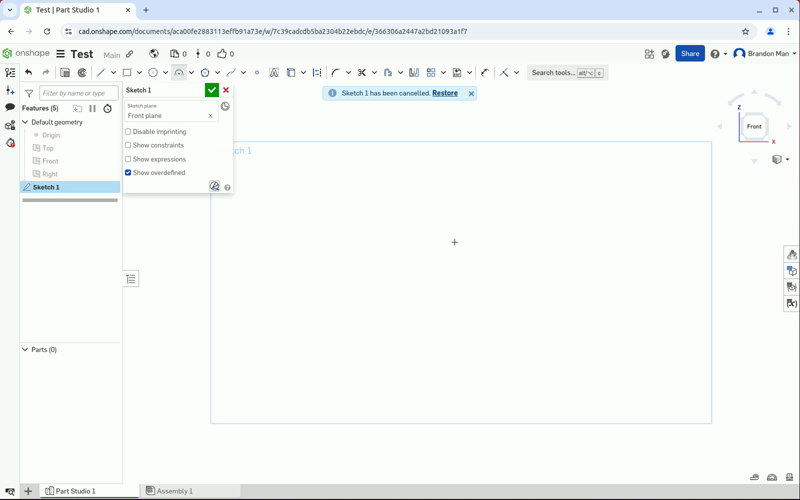
key_down(shift)
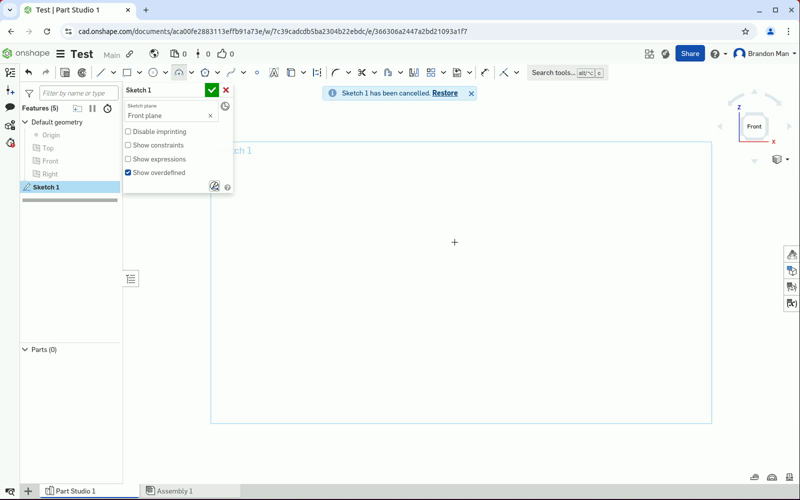
mouse_move(466, 241)
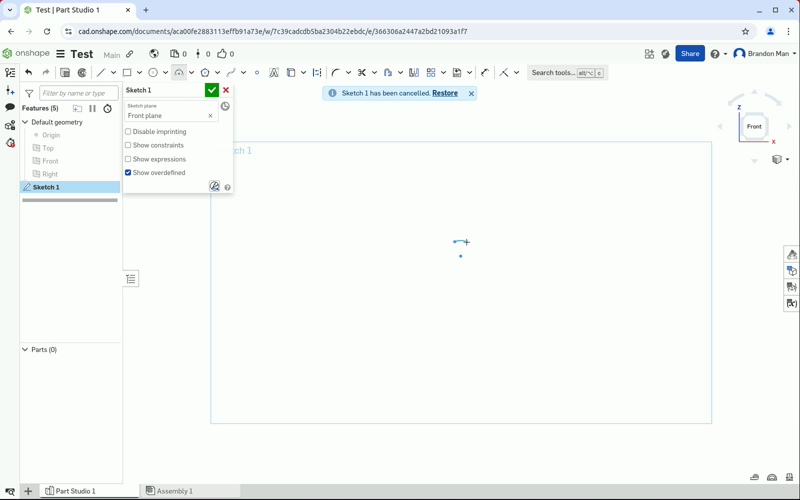
click(466, 241)
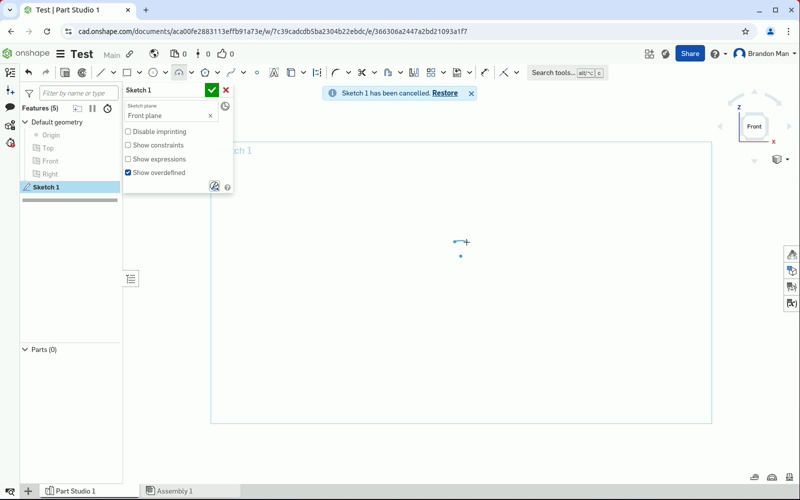
mouse_move(460, 322)
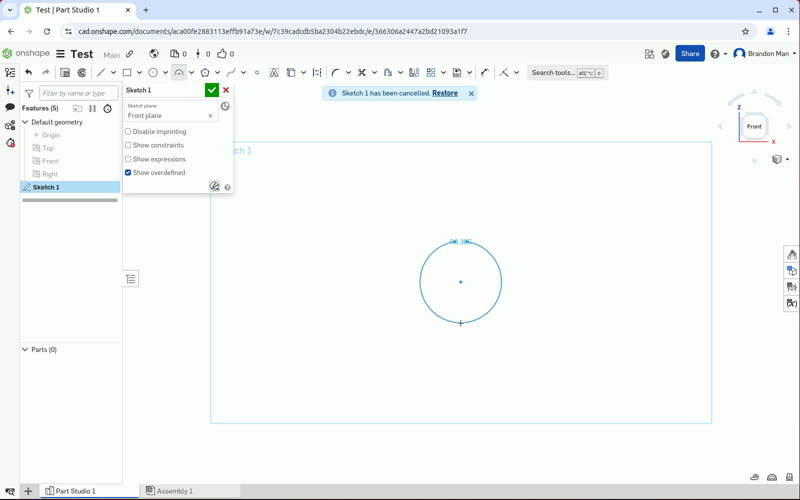
click(460, 322)
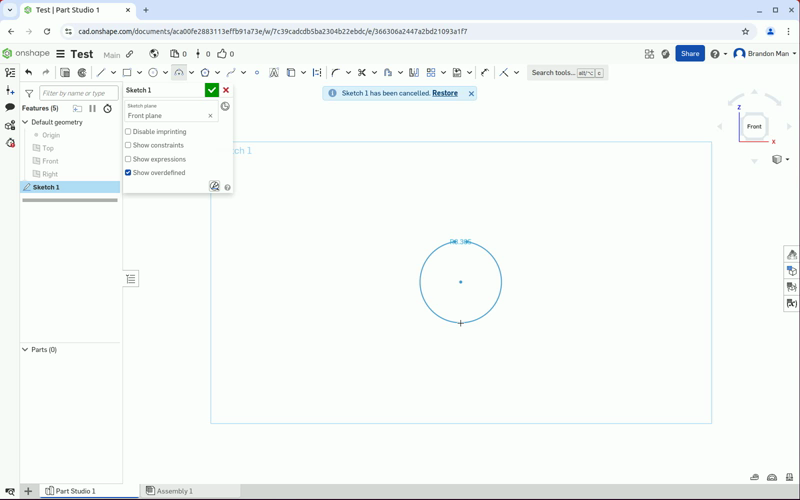
key_up(shift)
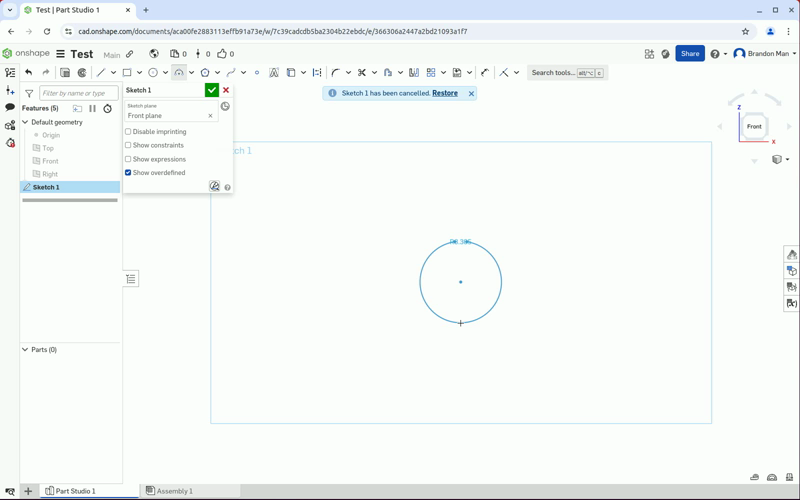
key(esc)
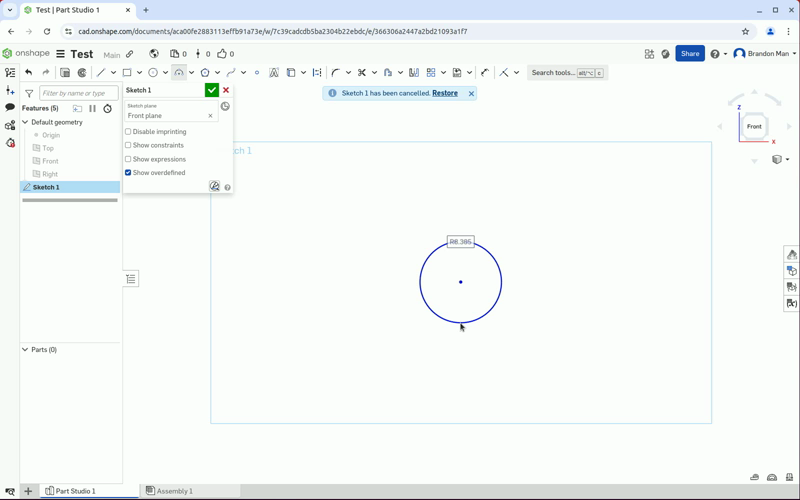
key(l)
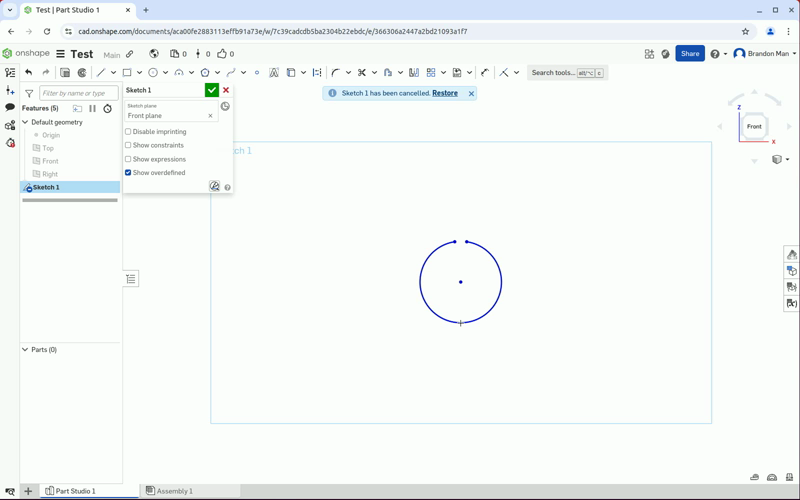
mouse_move(466, 241)
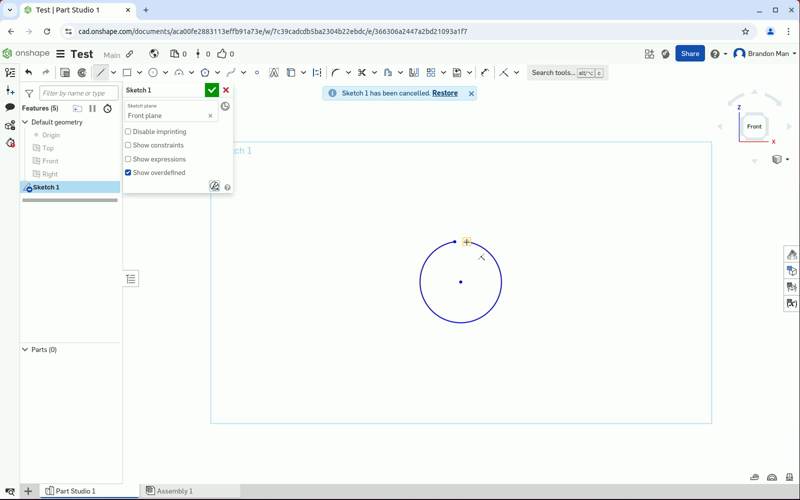
click(466, 241)
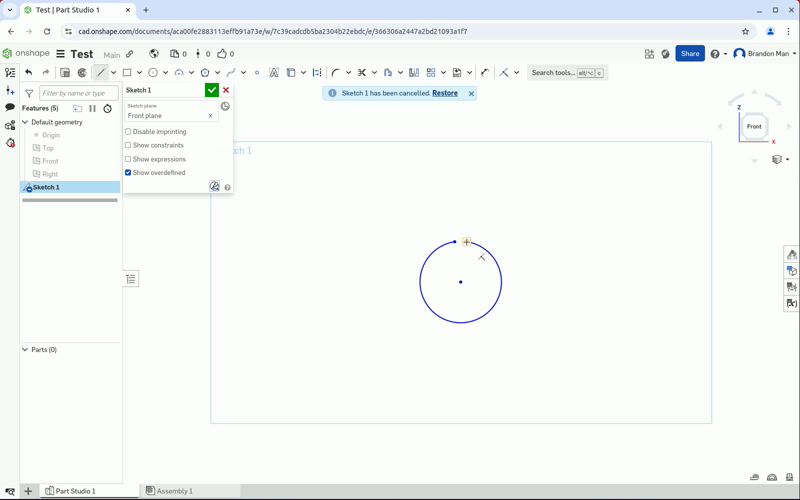
key_down(shift)
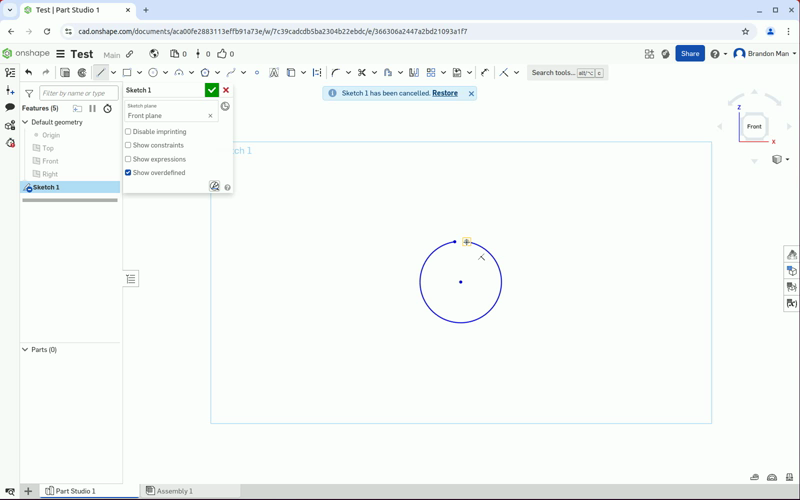
mouse_move(496, 241)
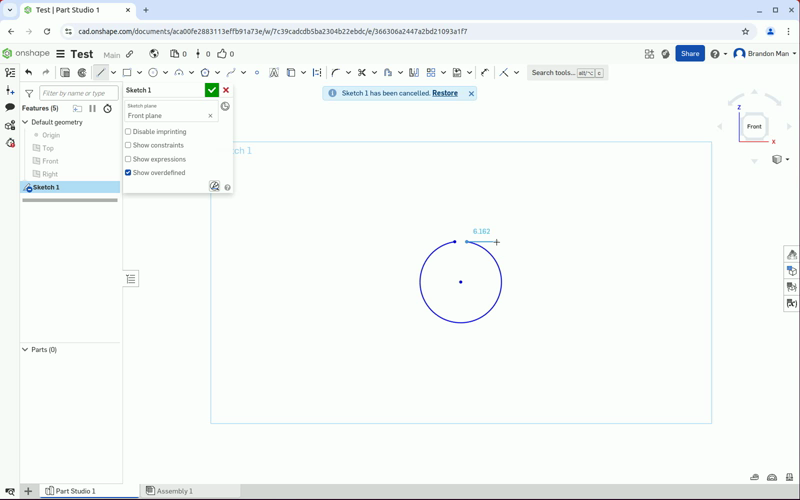
mouse_move(466, 231)
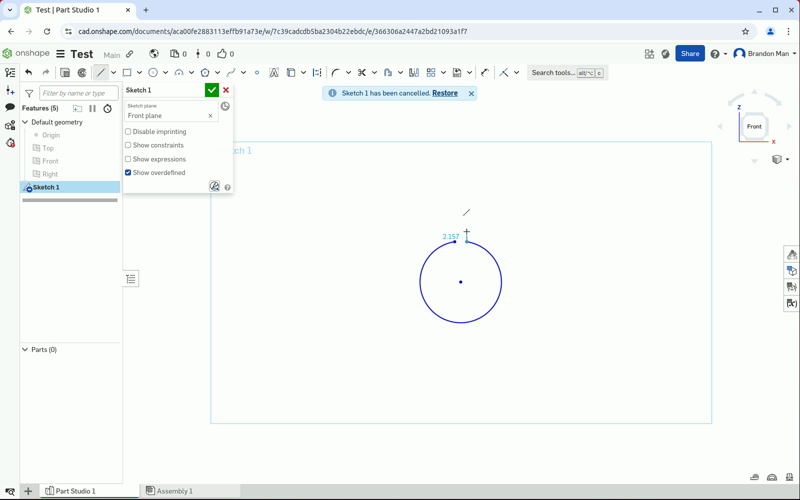
click(466, 231)
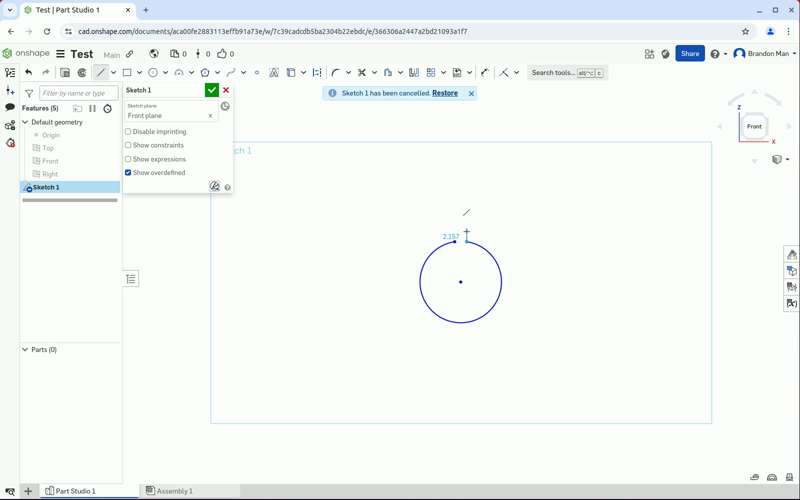
key_up(shift)
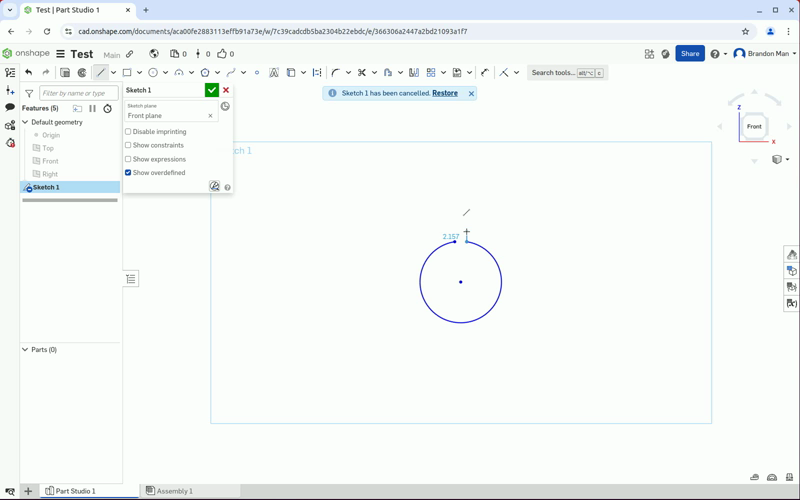
key(esc)
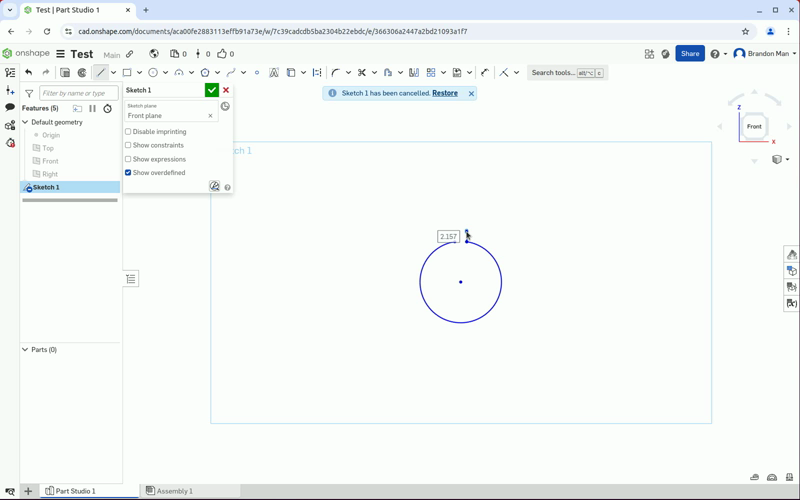
key(a)
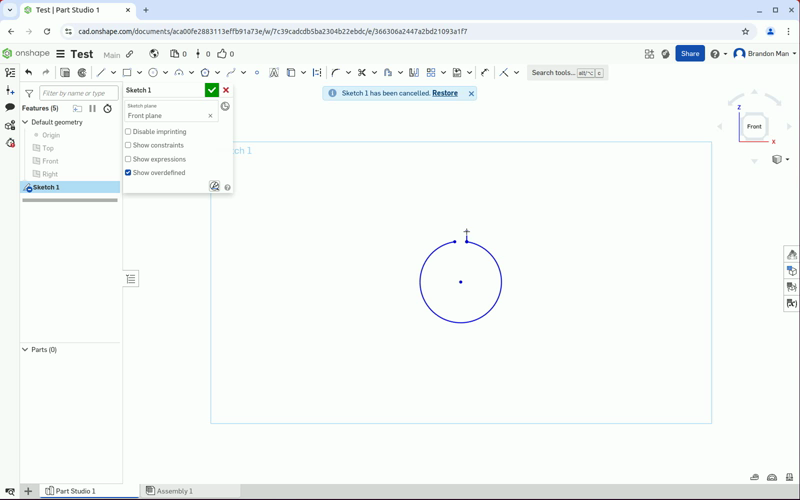
mouse_move(466, 231)
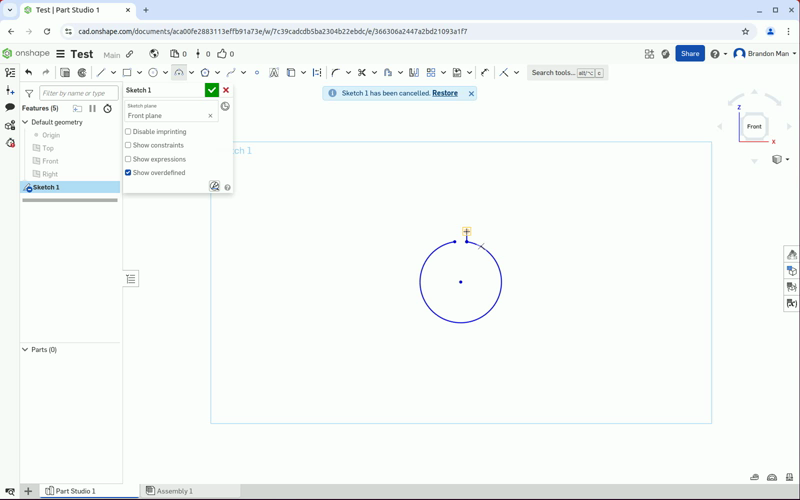
click(466, 231)
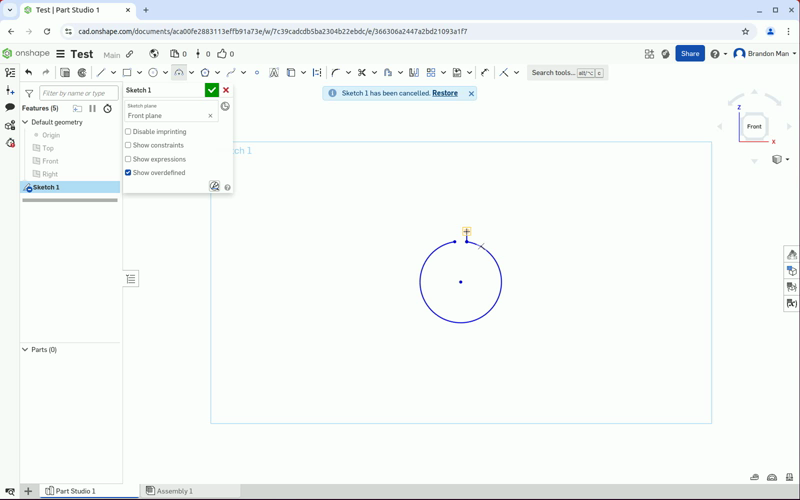
key_down(shift)
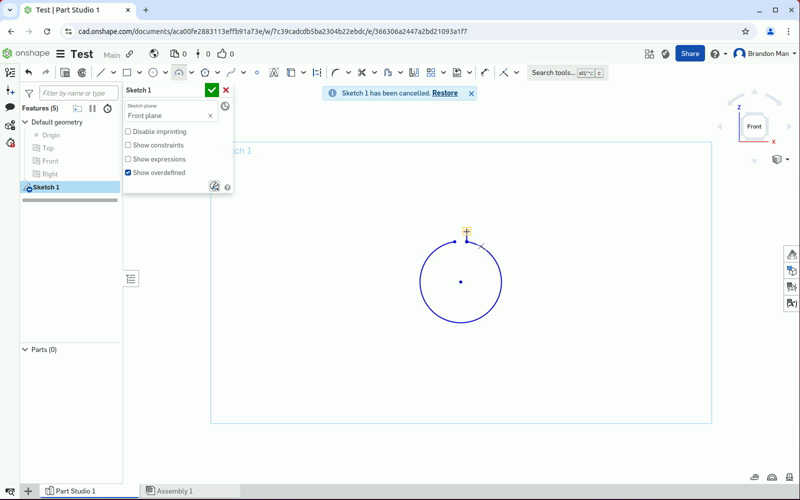
mouse_move(454, 231)
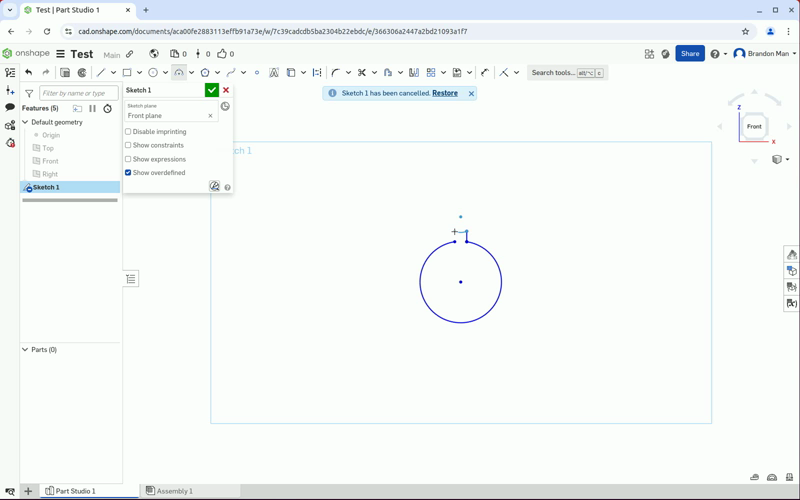
click(454, 231)
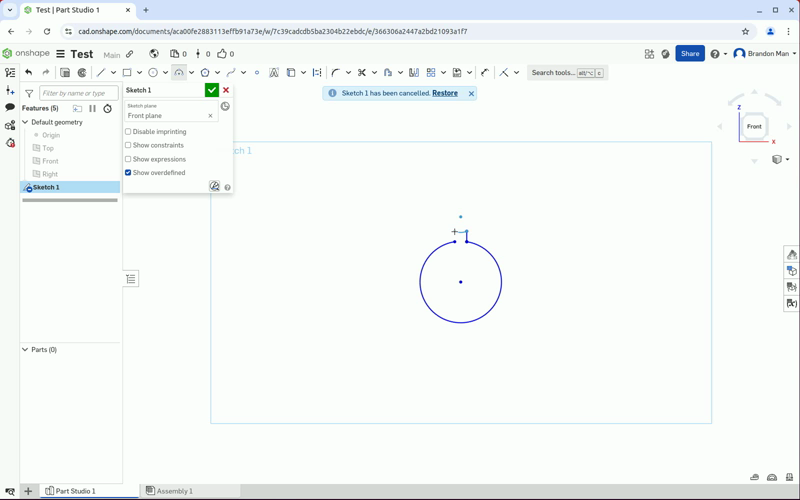
mouse_move(460, 327)
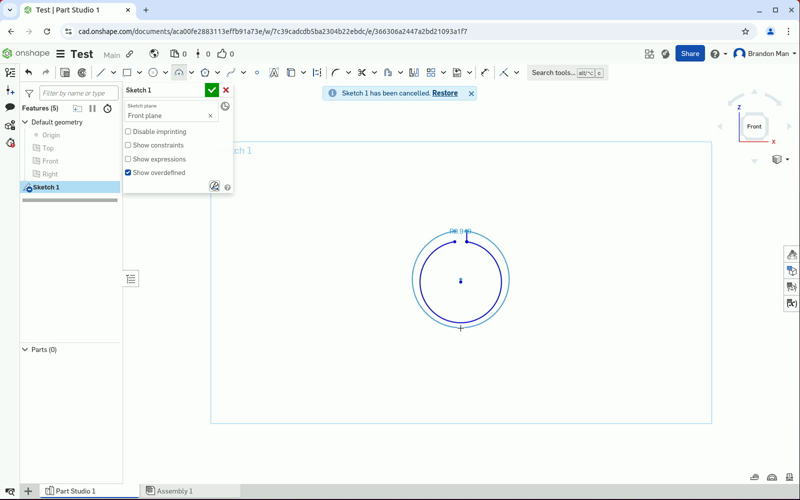
click(460, 327)
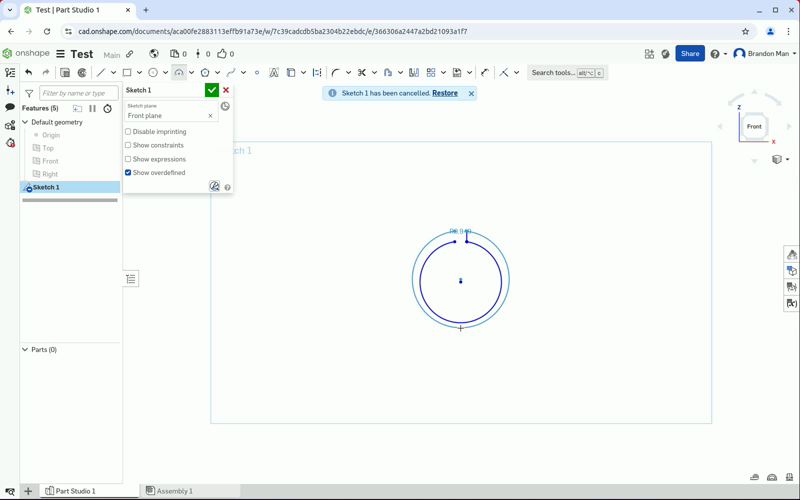
key_up(shift)
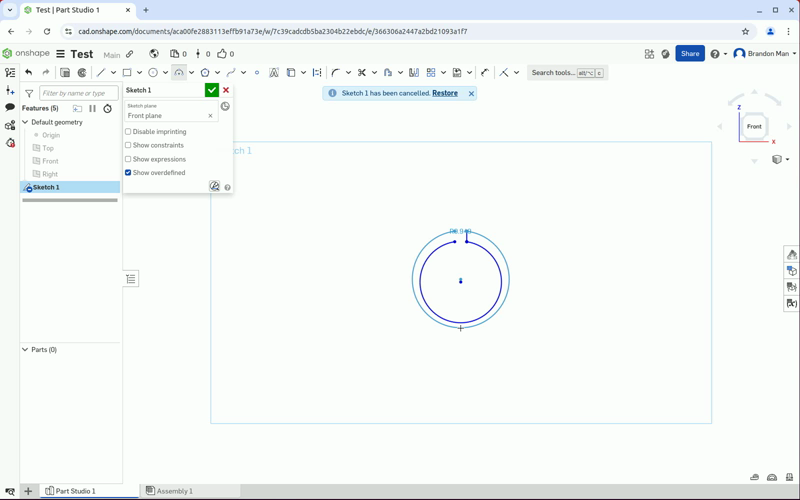
key(esc)
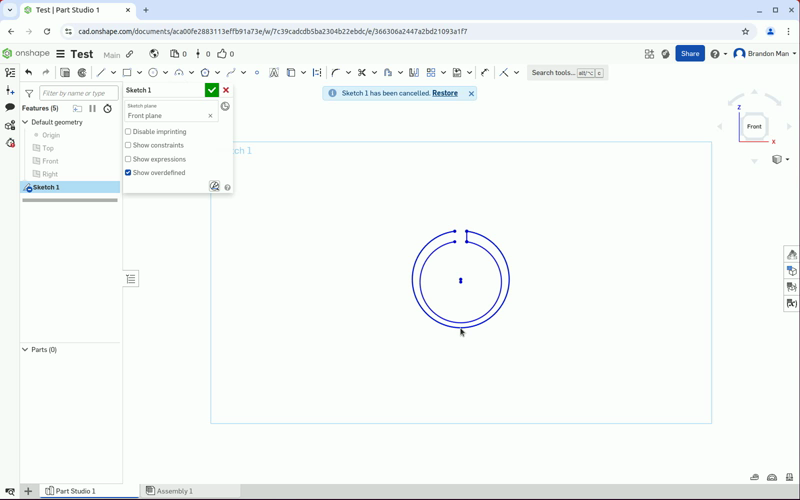
key(l)
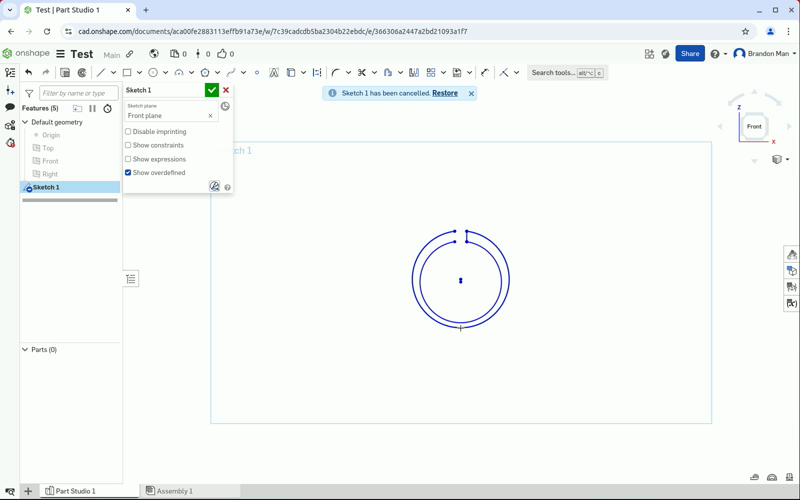
mouse_move(454, 231)
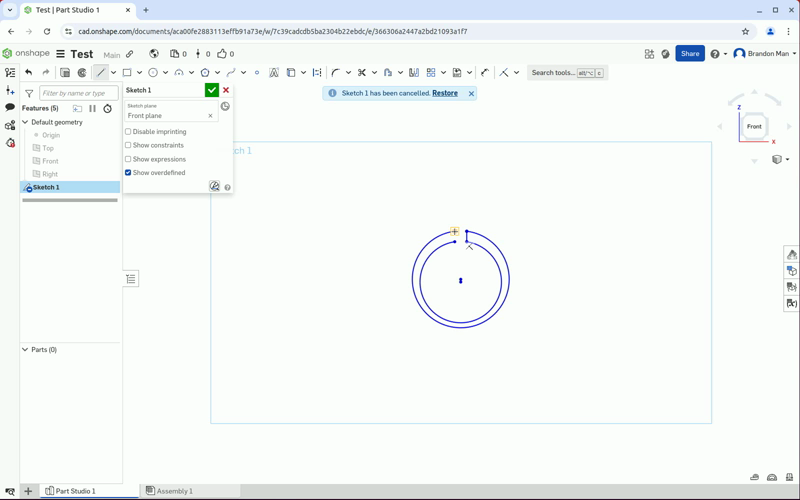
click(454, 231)
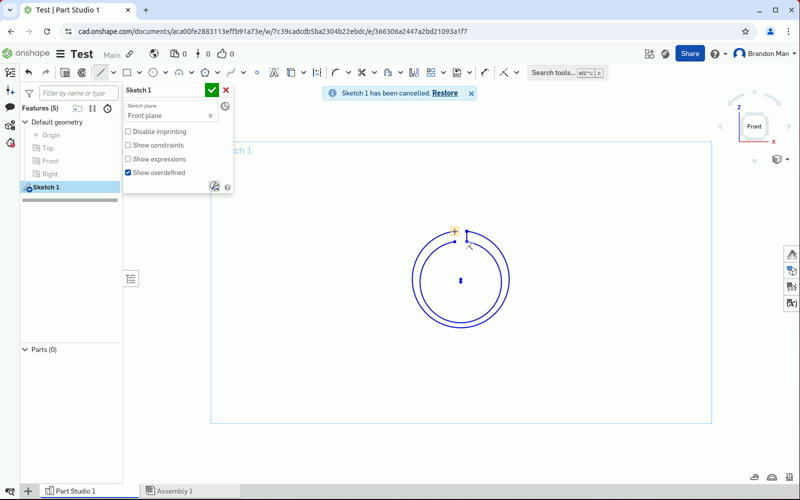
mouse_move(484, 231)
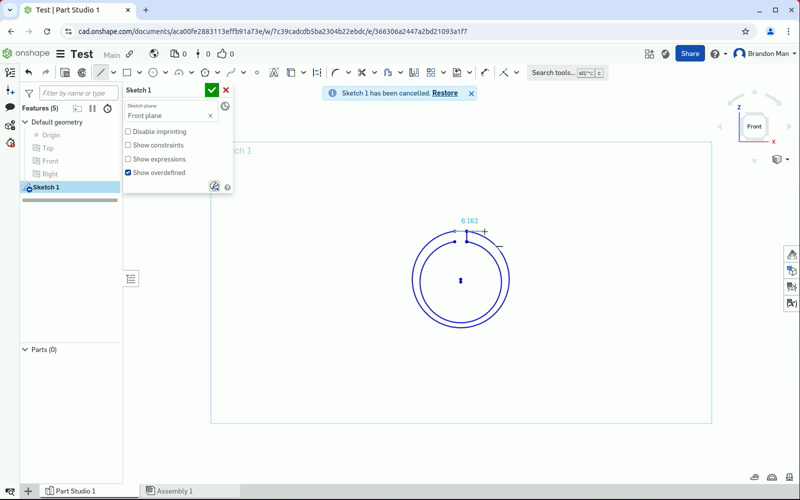
key_down(shift)
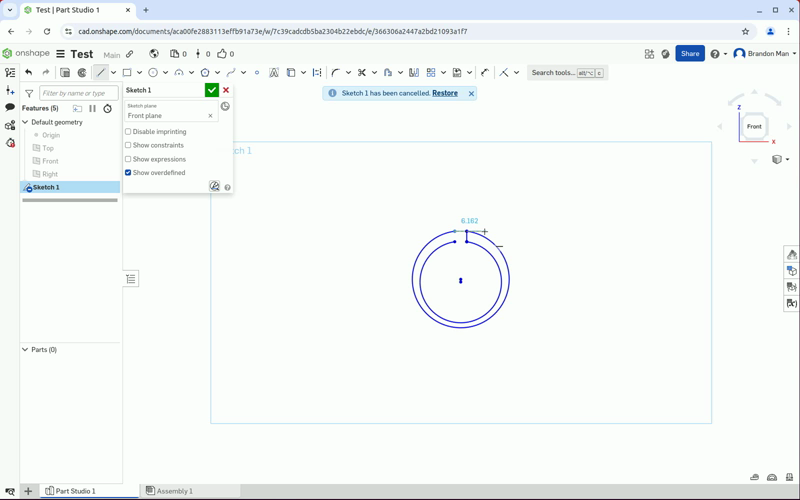
mouse_move(454, 241)
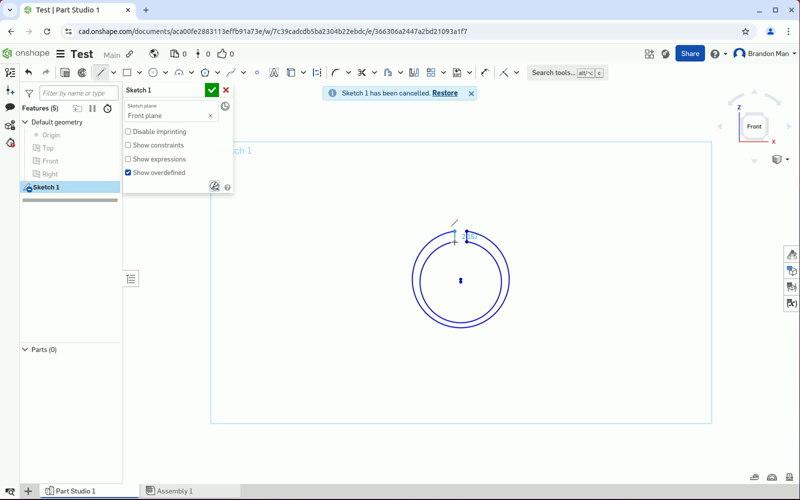
key_up(shift)
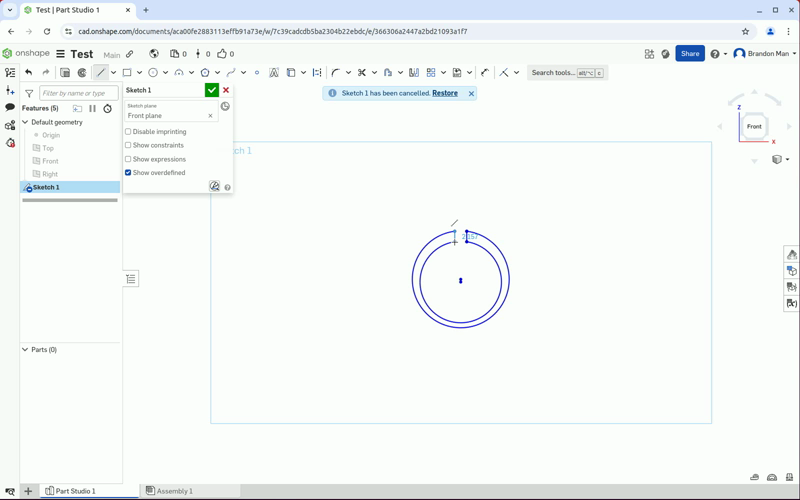
click(454, 241)
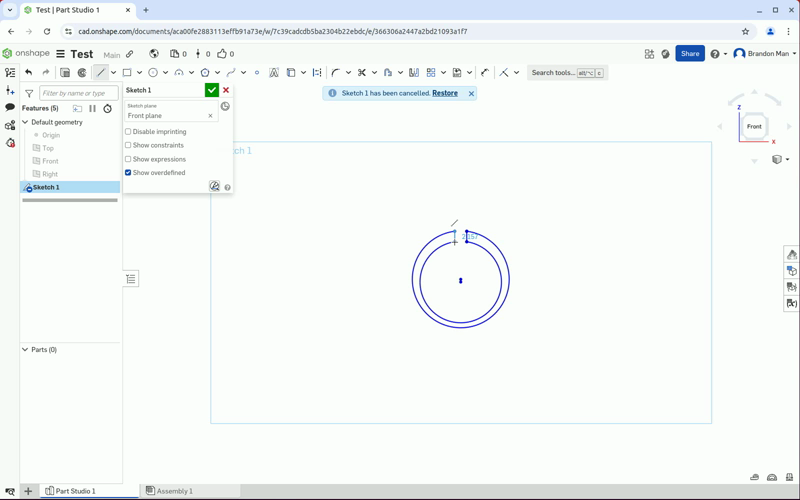
key(esc)
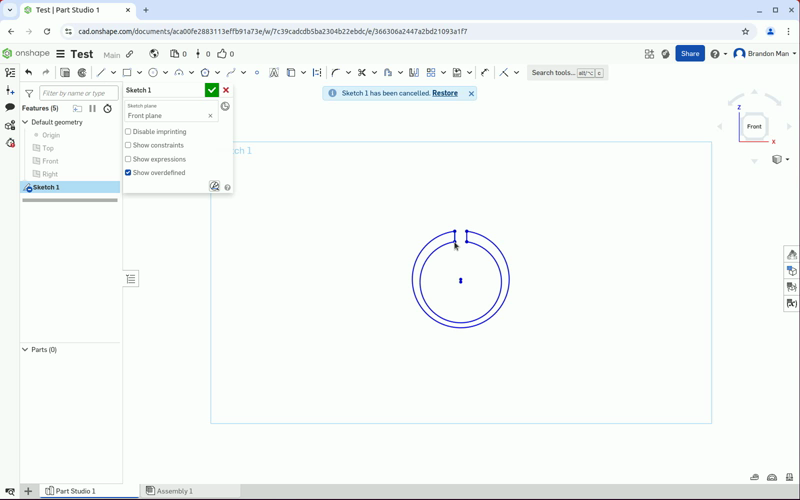
mouse_move(490, 314)
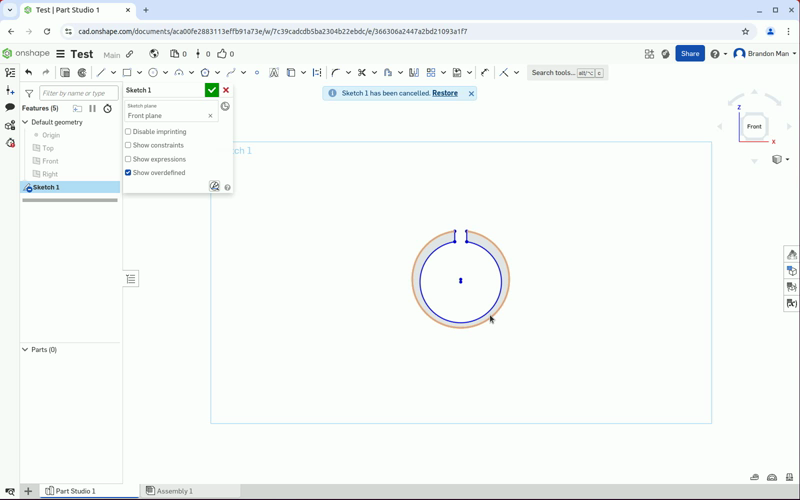
click(490, 314)
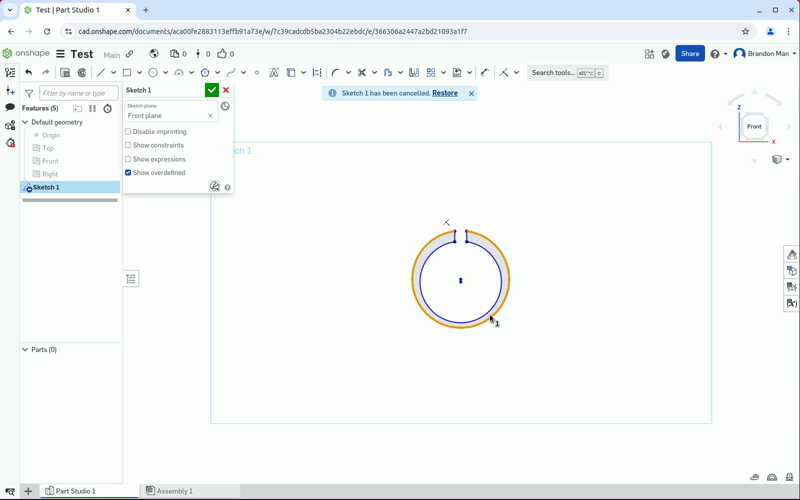
mouse_move(73, 352)
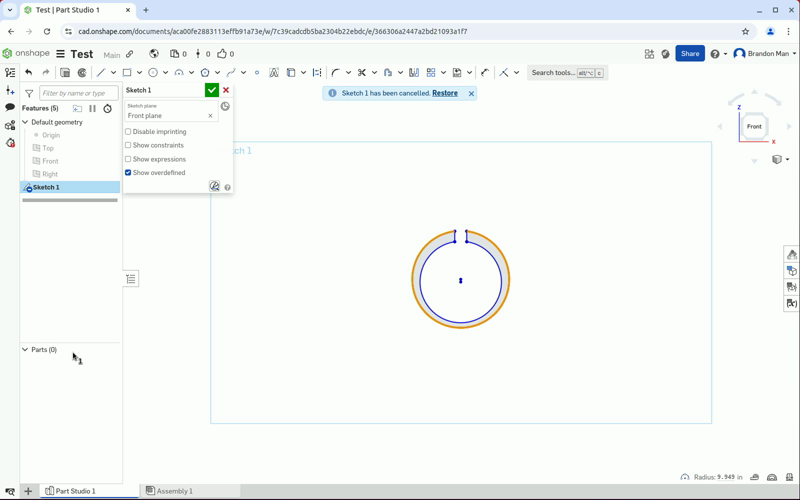
key(shift+y)
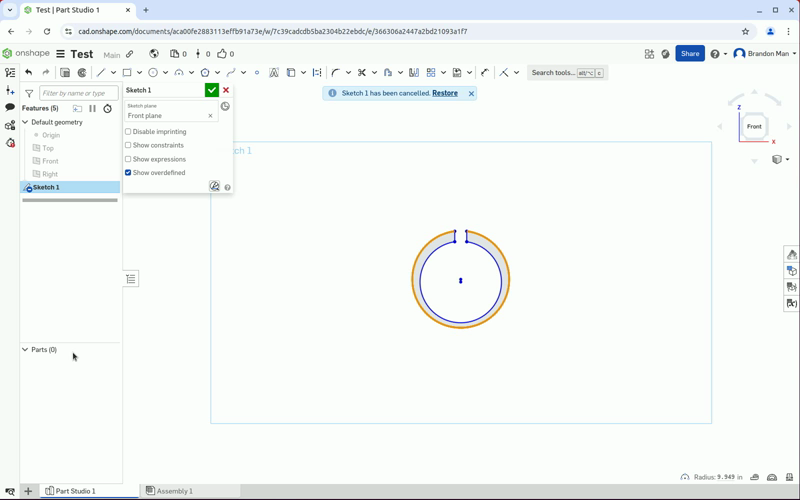
key(shift+e)
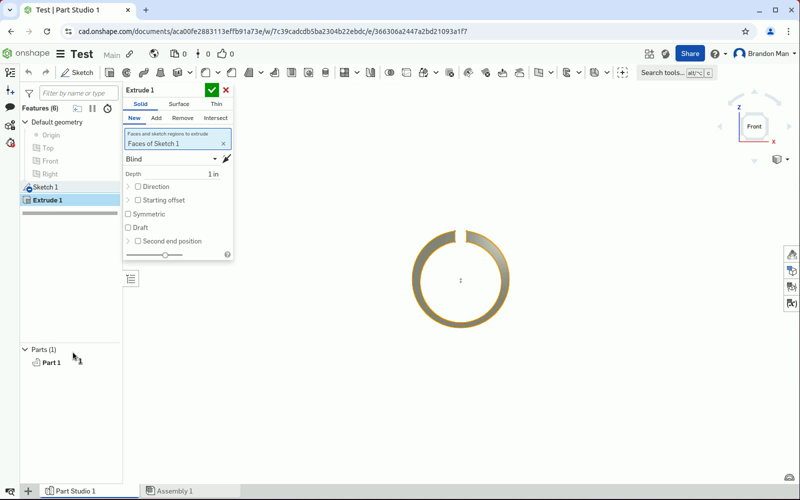
mouse_move(143, 106)
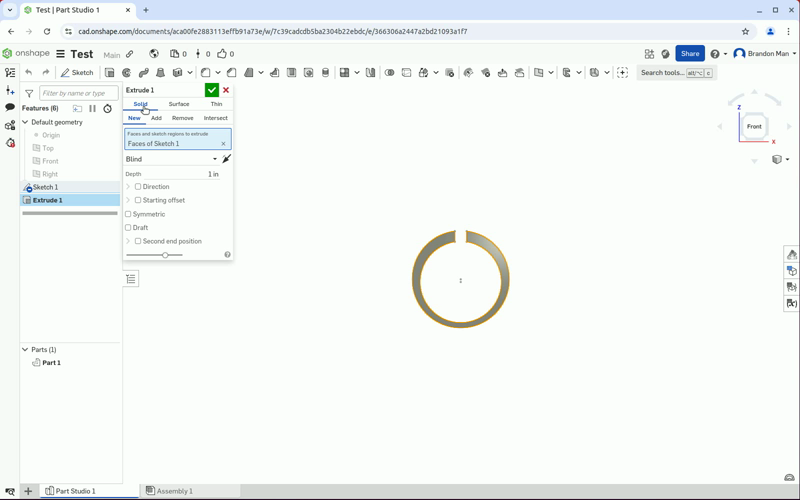
click(143, 106)
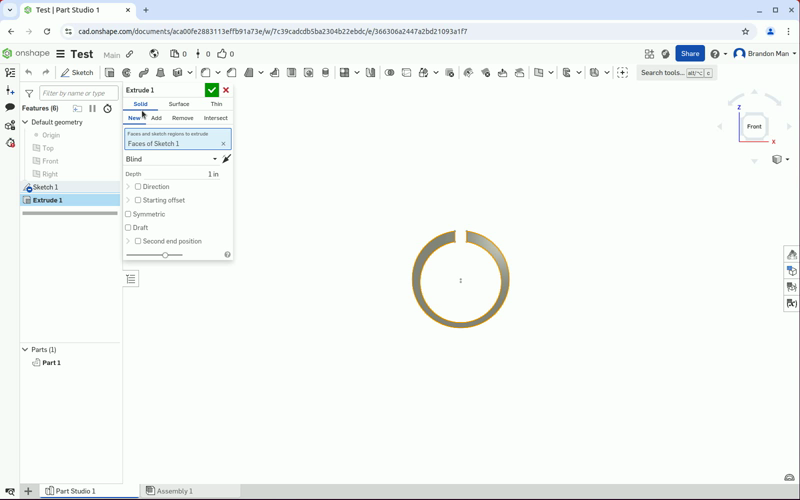
mouse_move(137, 120)
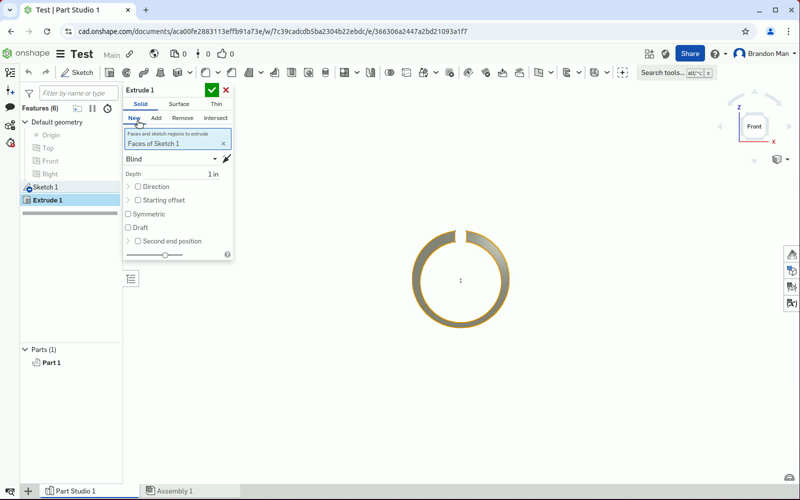
click(137, 120)
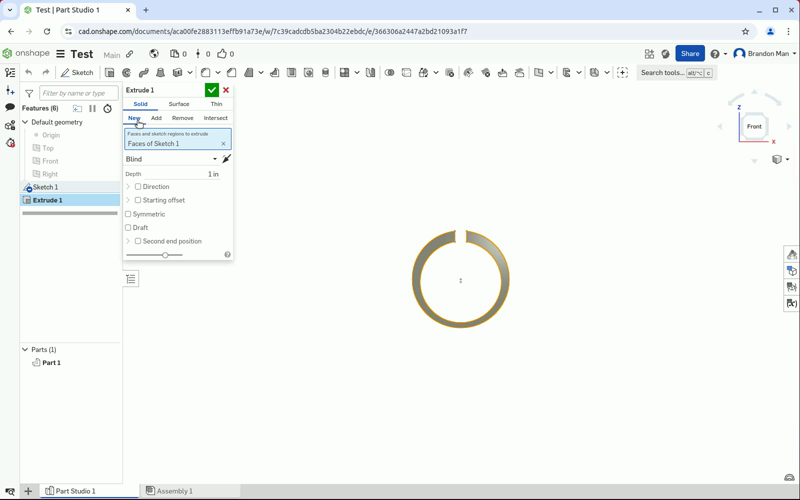
key(tab, 4)
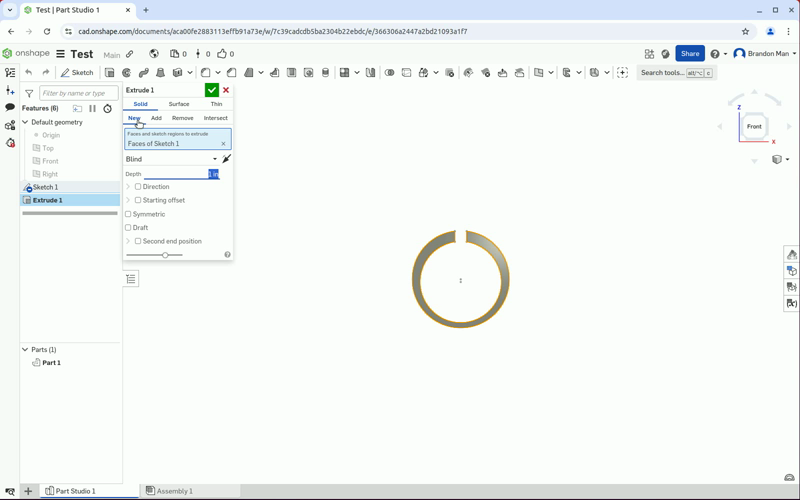
text(23.108)
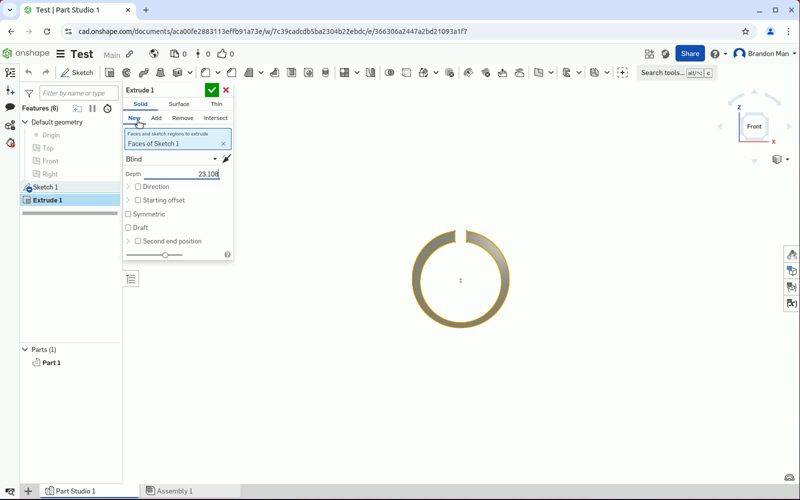
key(enter)
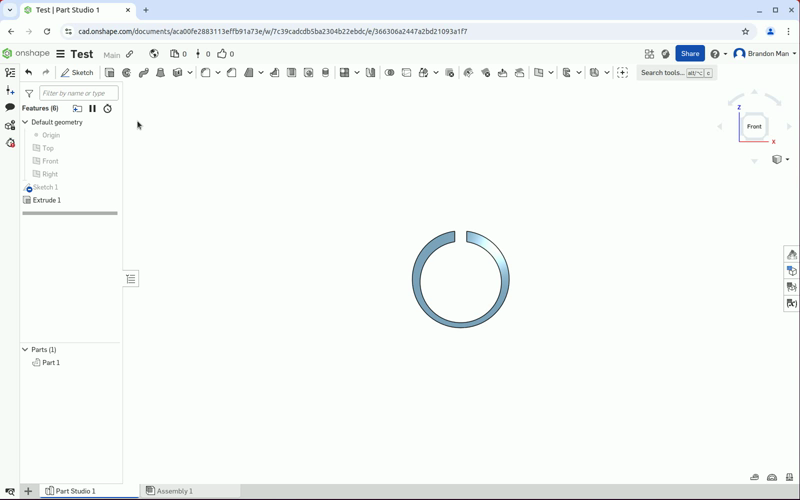
key(shift+h)
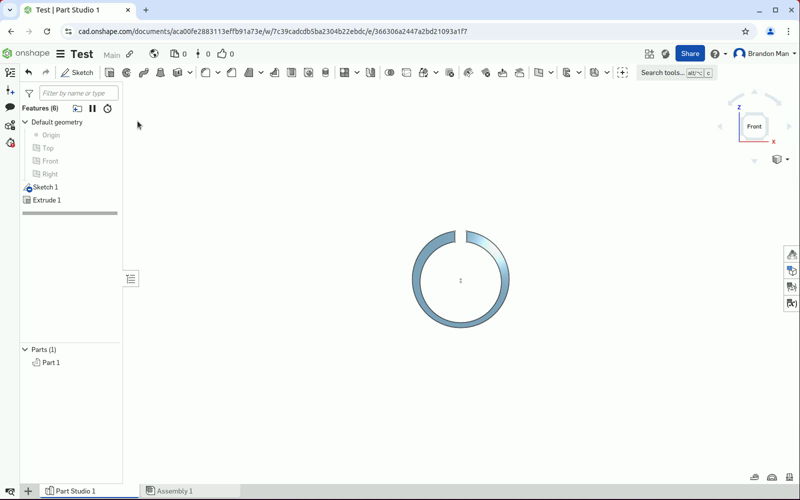
key(shift+h)
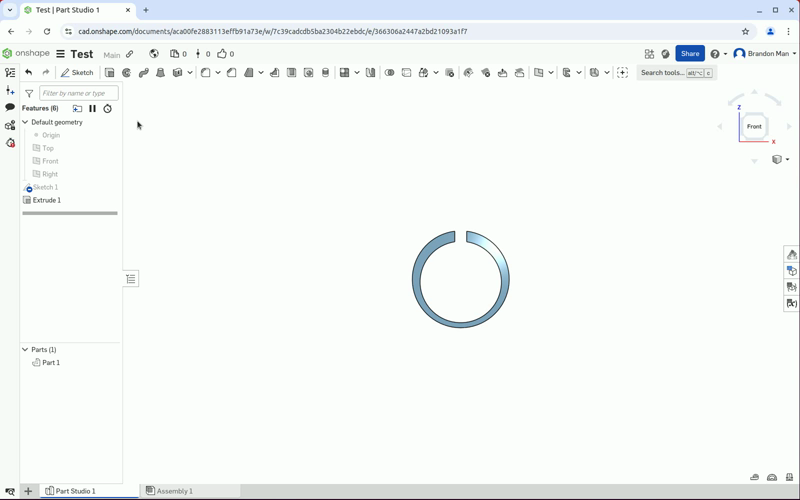
mouse_move(73, 189)
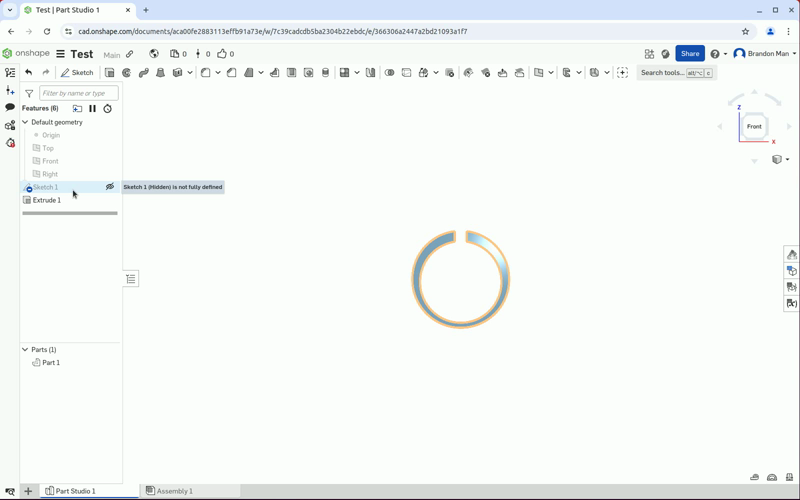
click(73, 189)
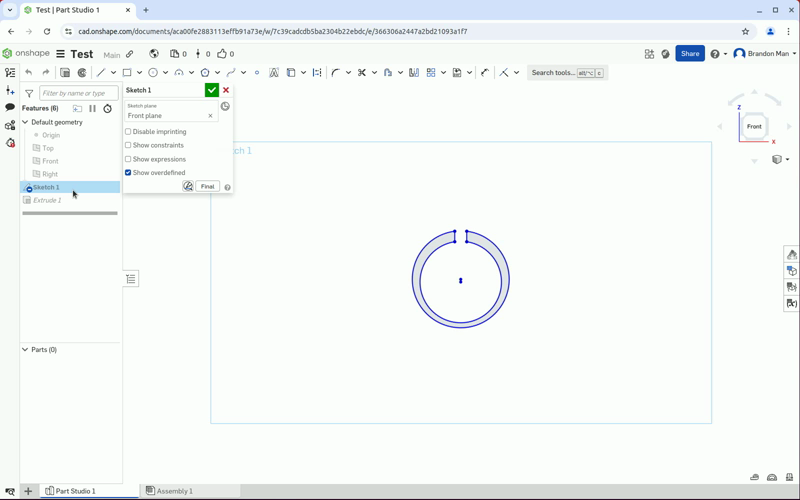
mouse_move(229, 92)
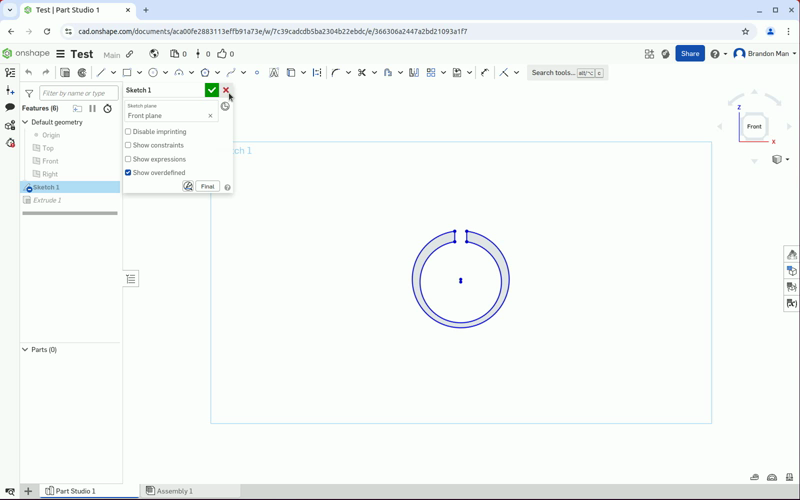
click(229, 92)
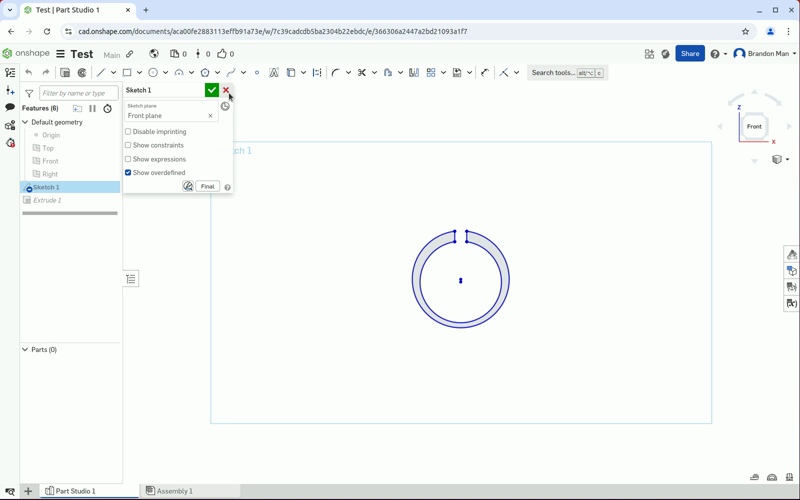
key(shift+s)
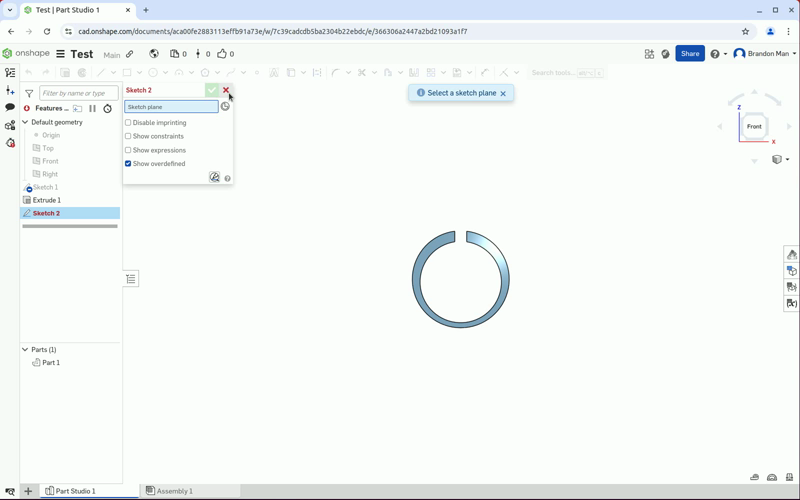
mouse_move(73, 163)
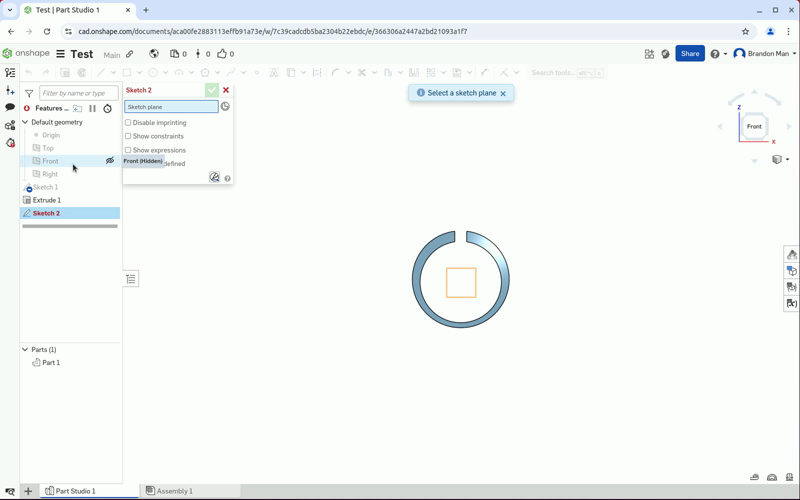
click(73, 163)
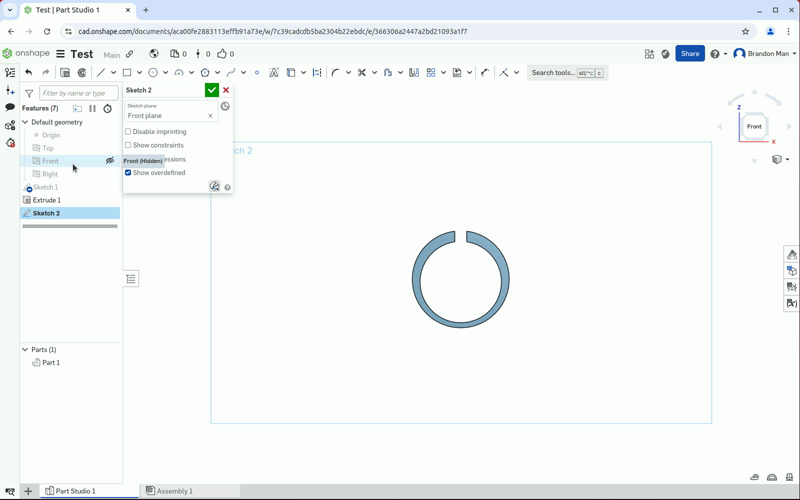
mouse_move(73, 352)
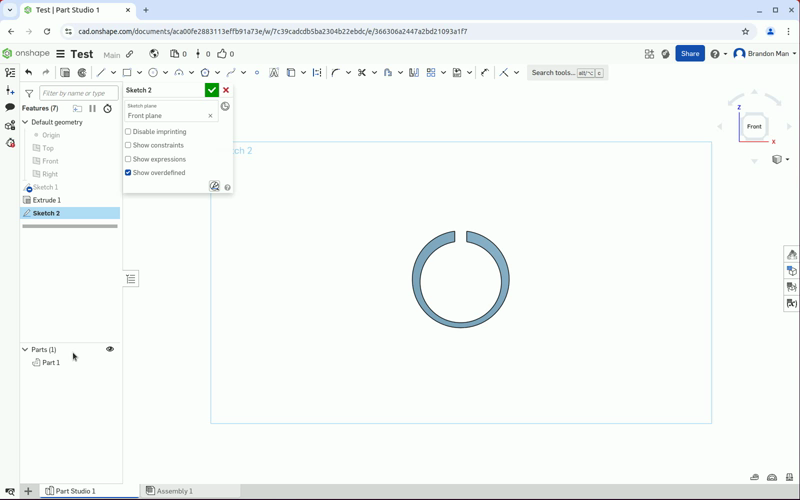
key(y)
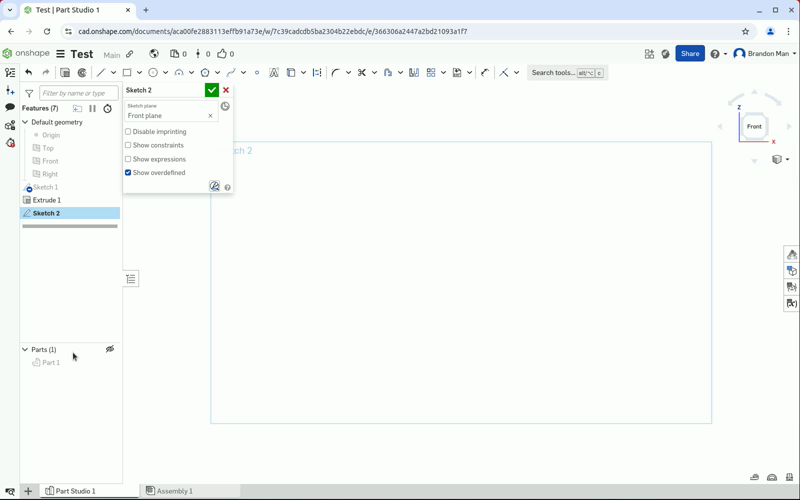
key(a)
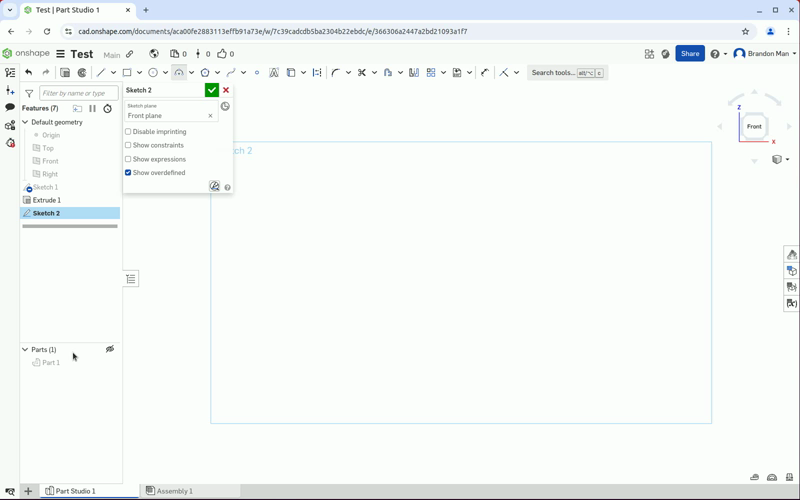
key_down(shift)
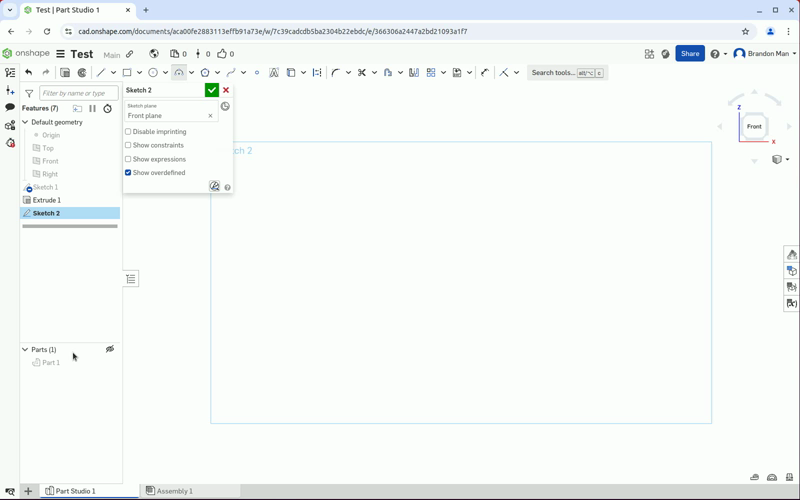
mouse_move(454, 231)
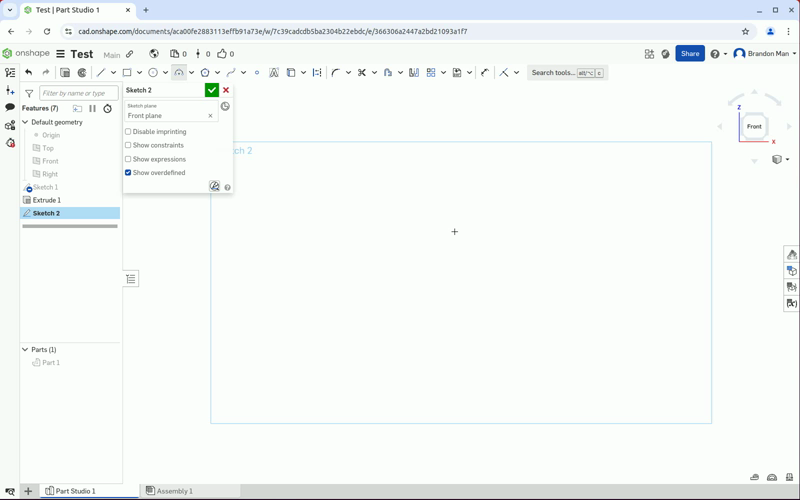
click(454, 231)
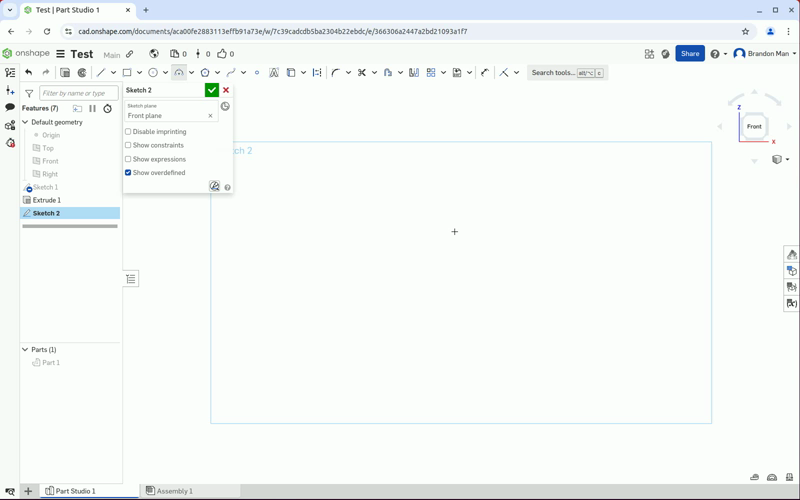
key_up(shift)
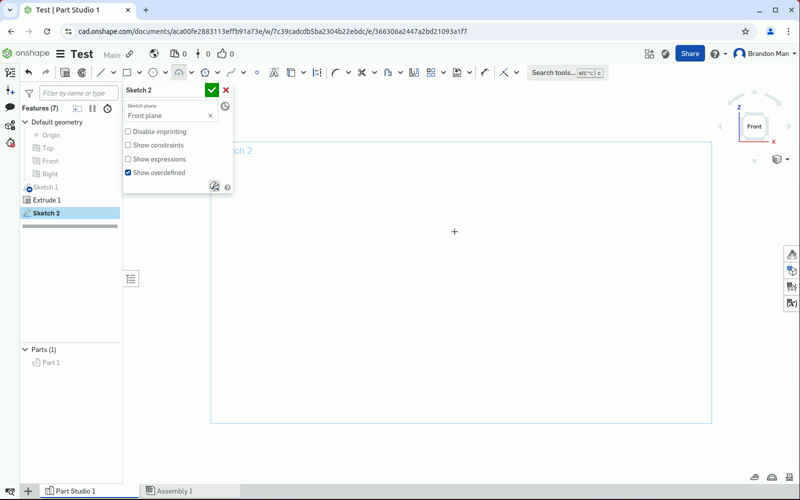
key_down(shift)
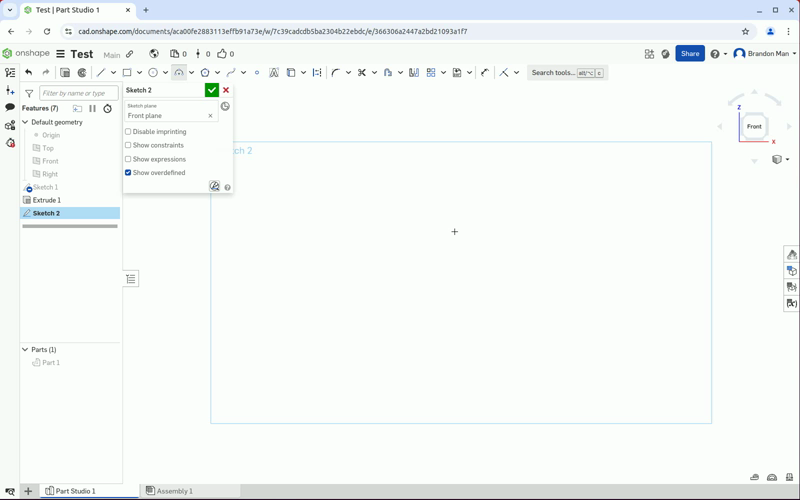
mouse_move(466, 231)
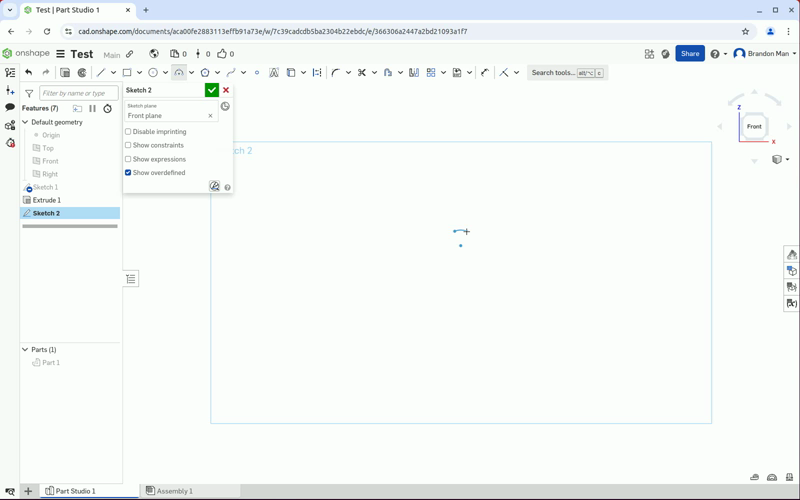
click(466, 231)
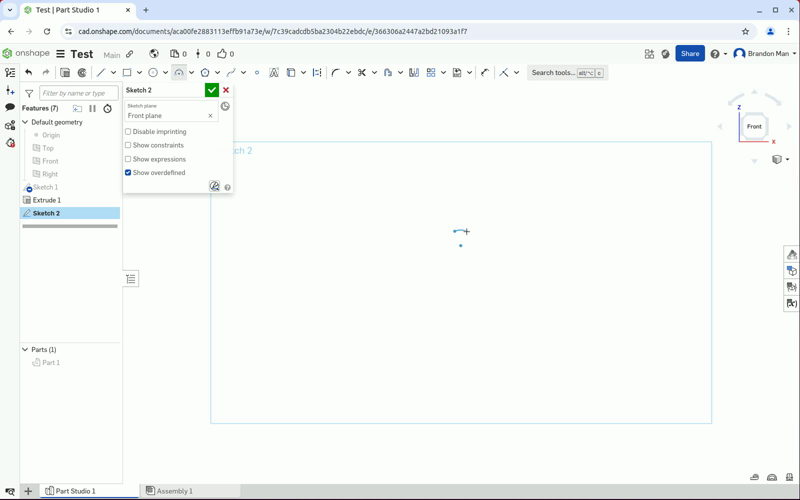
mouse_move(460, 328)
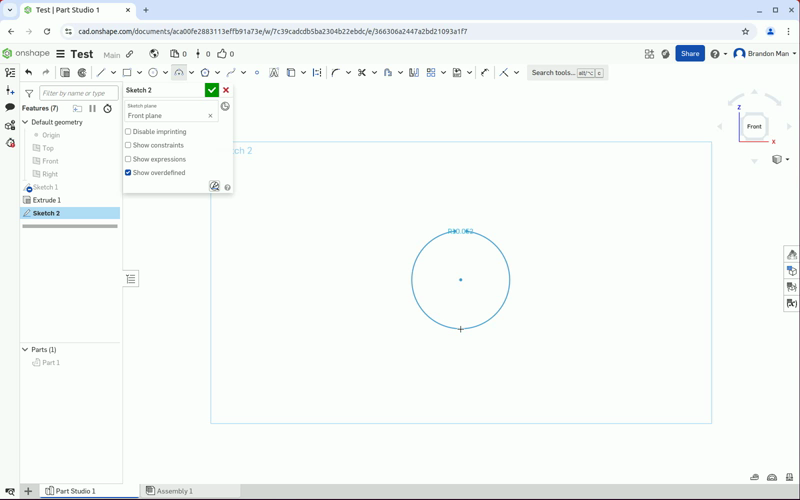
click(460, 328)
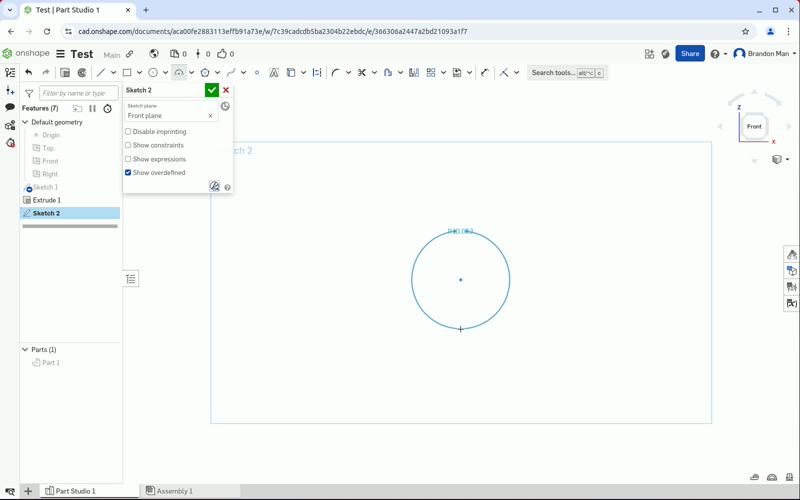
key_up(shift)
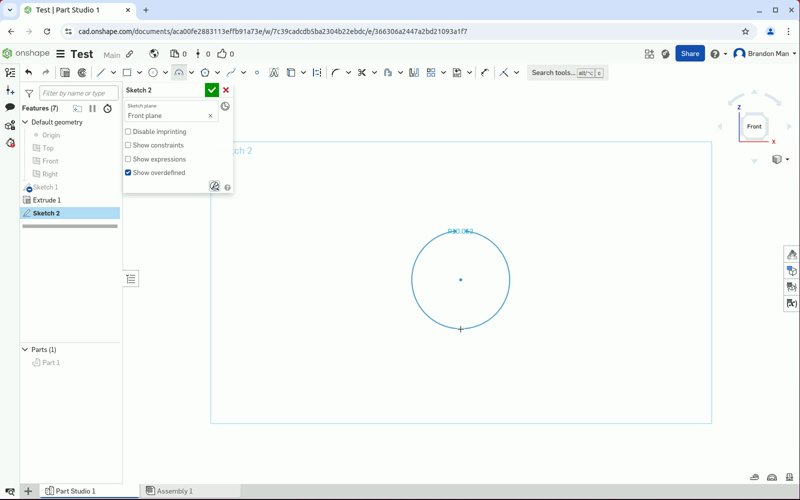
key(esc)
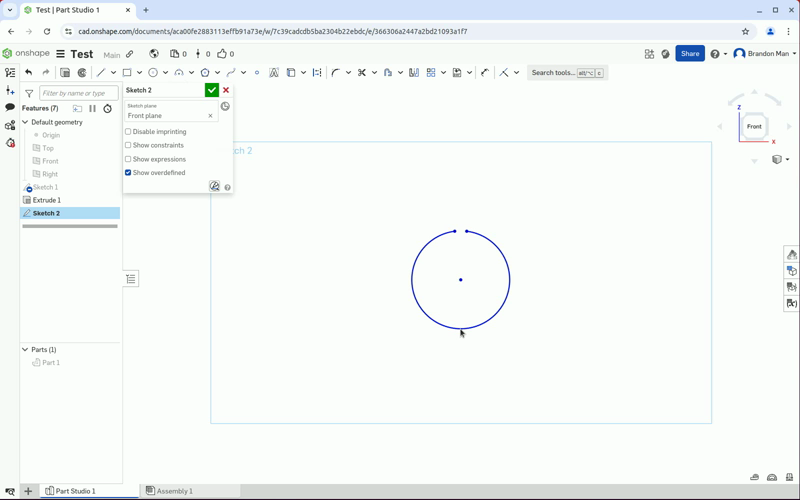
key(l)
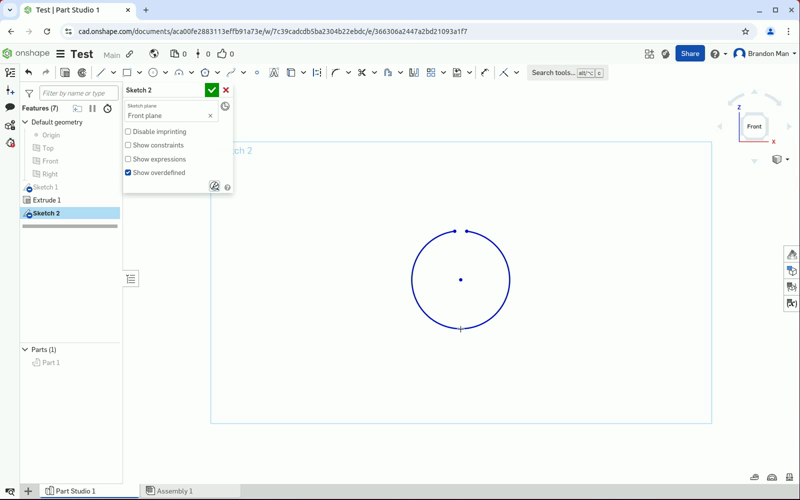
mouse_move(466, 231)
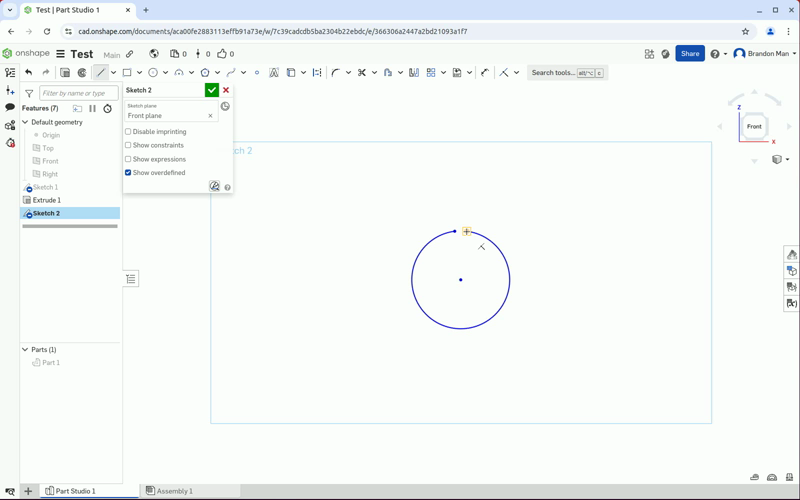
click(466, 231)
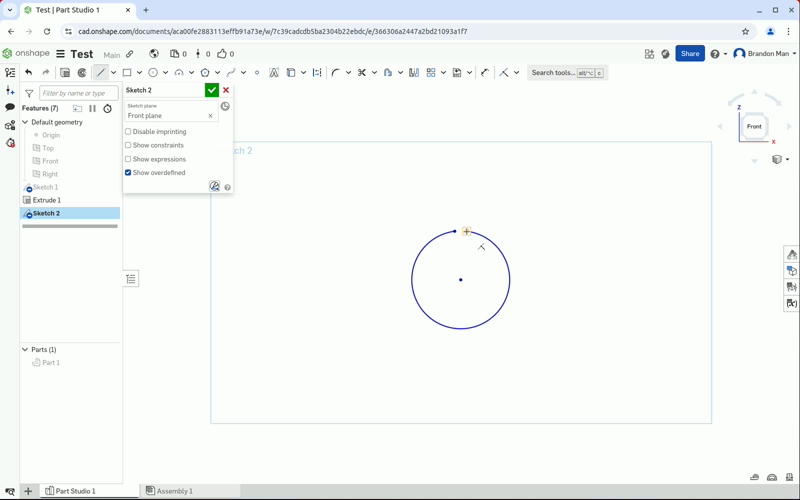
key_down(shift)
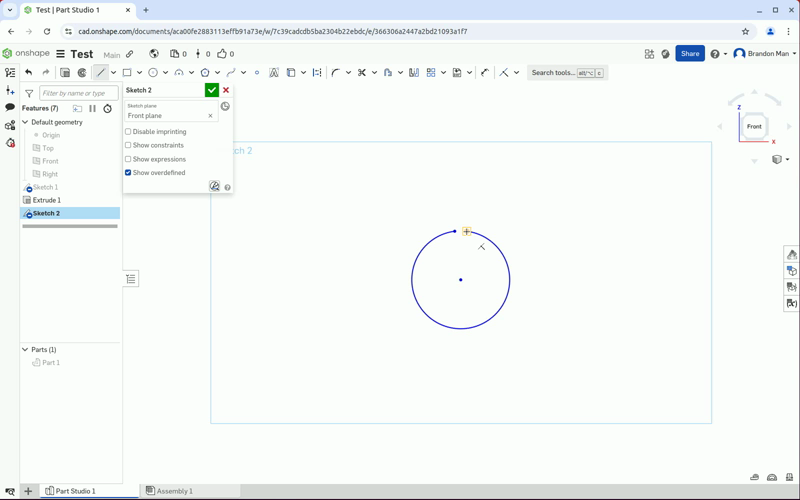
mouse_move(496, 231)
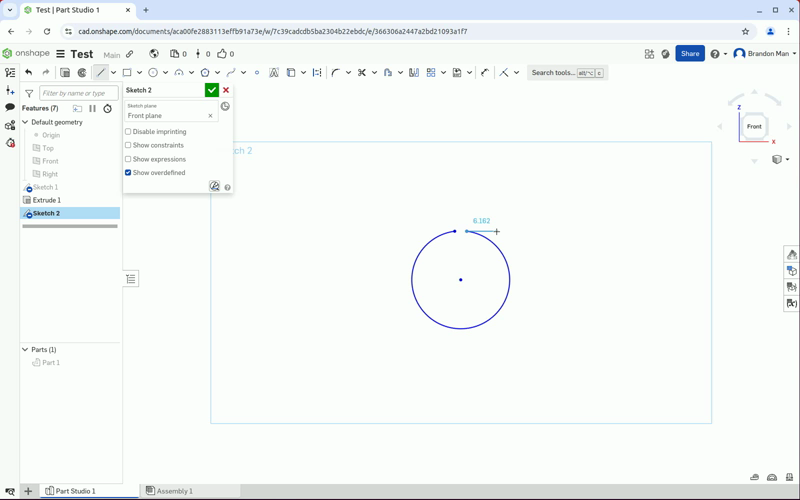
mouse_move(466, 220)
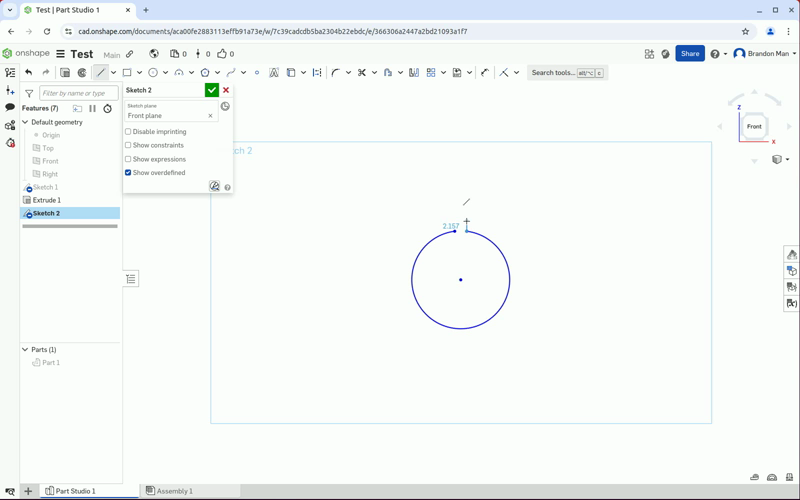
click(466, 220)
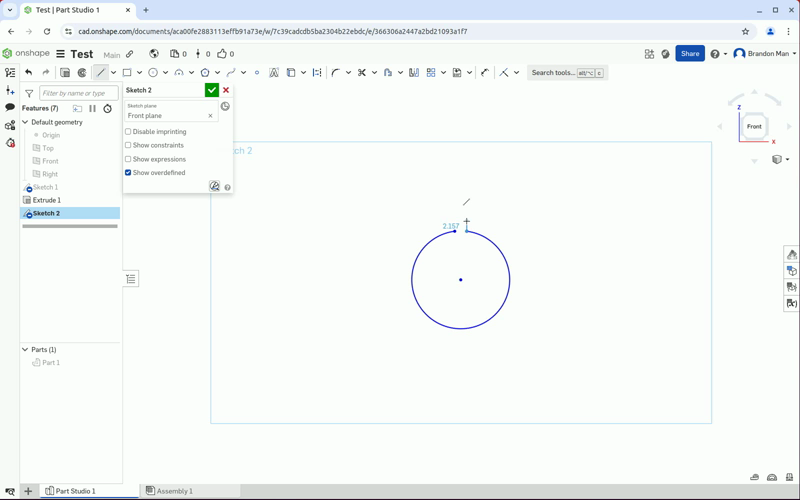
key_up(shift)
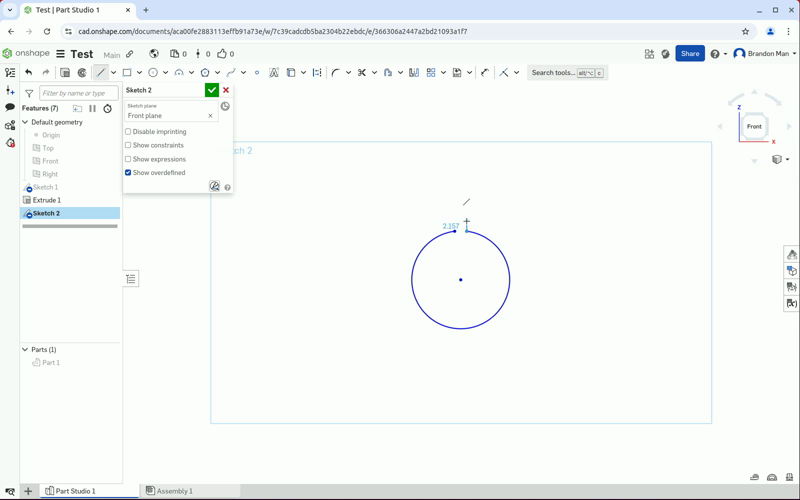
key(esc)
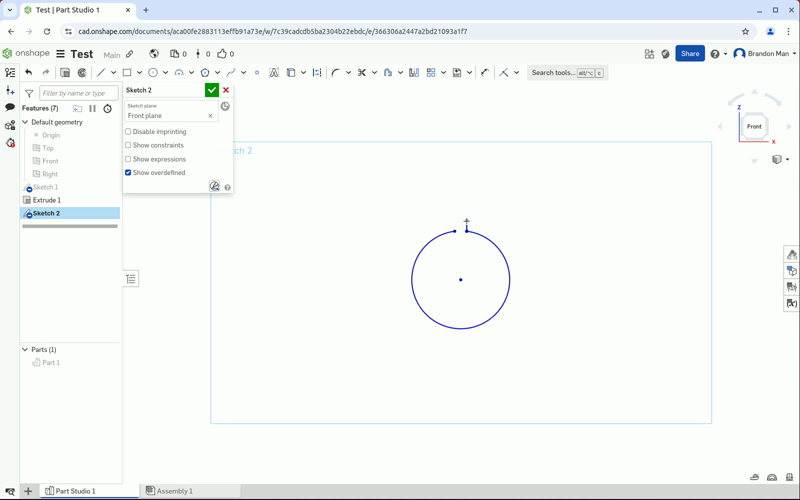
key(a)
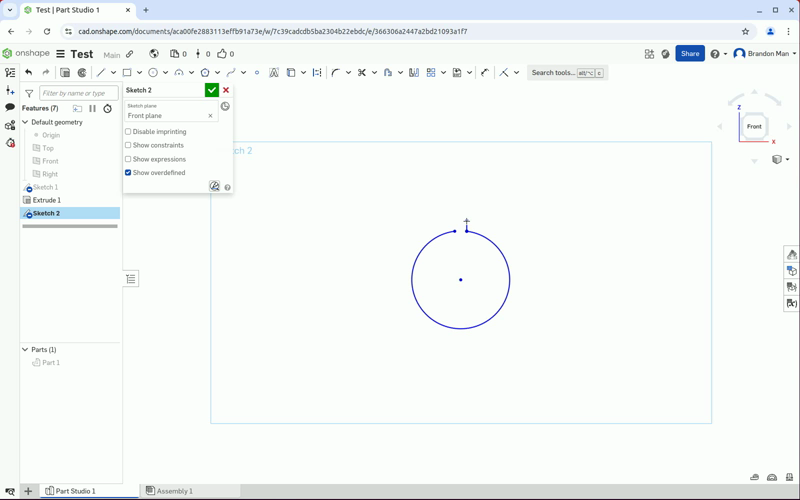
mouse_move(466, 220)
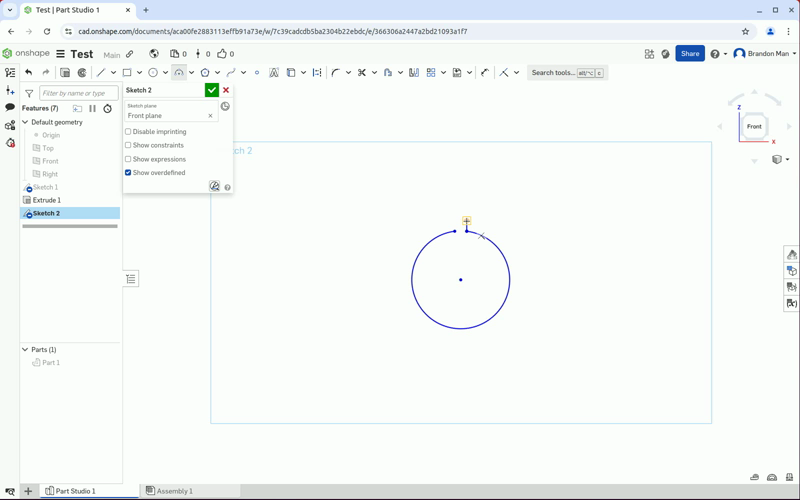
click(466, 220)
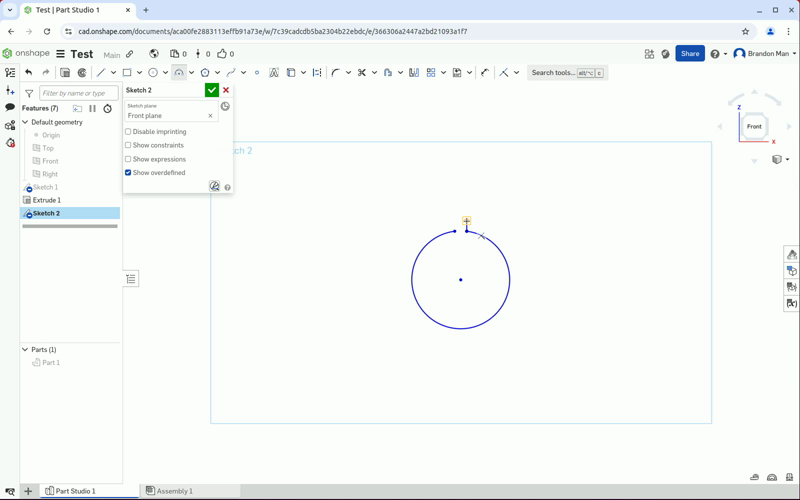
key_down(shift)
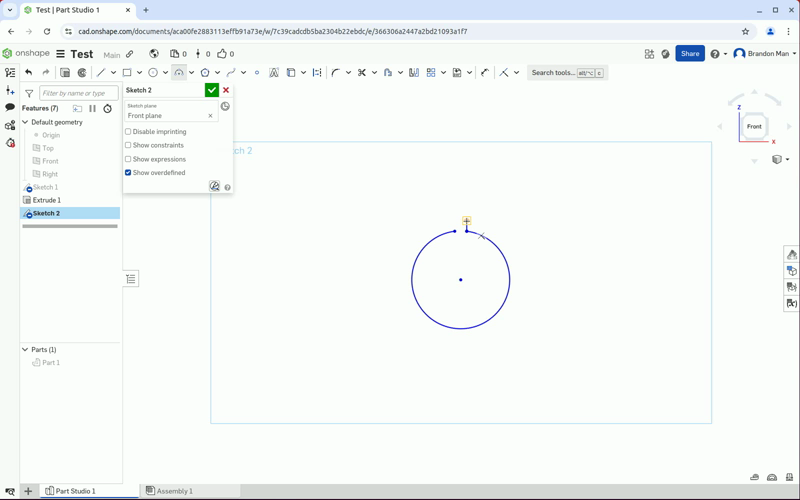
mouse_move(454, 220)
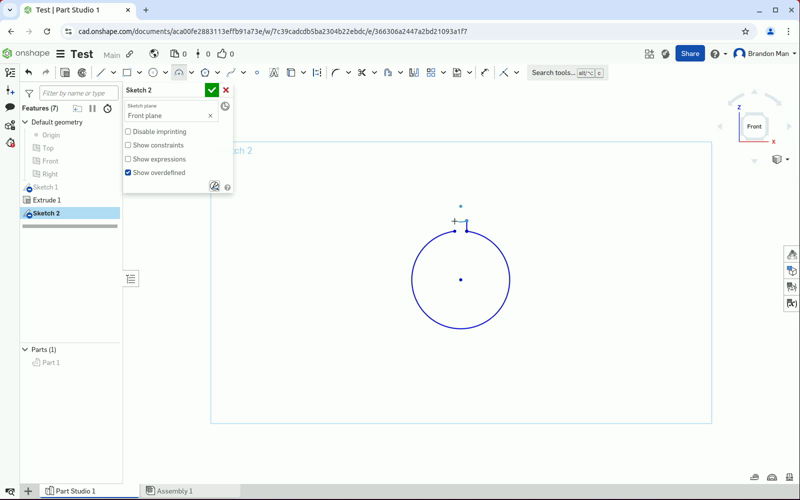
click(454, 220)
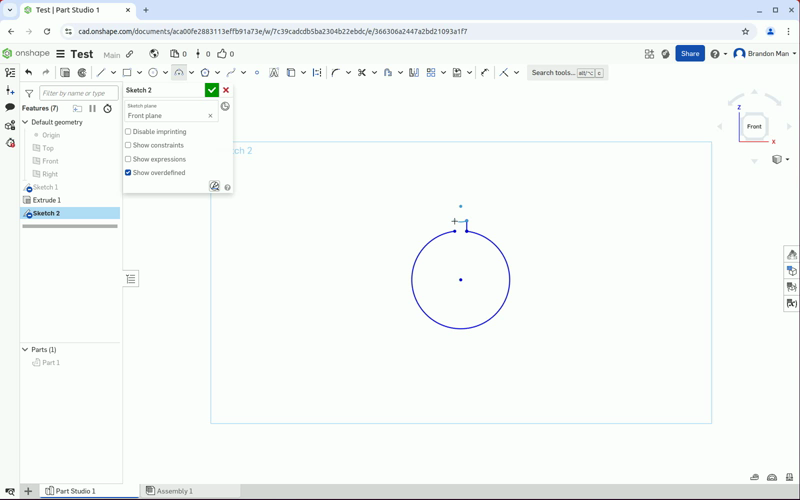
mouse_move(460, 342)
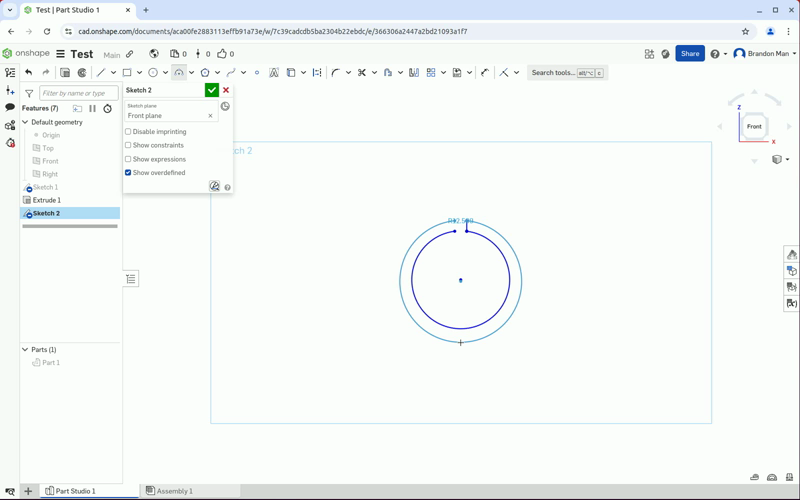
click(460, 342)
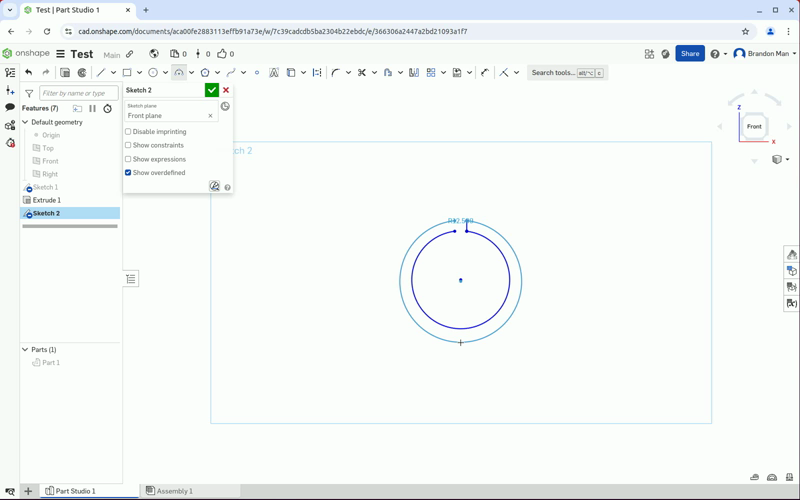
key_up(shift)
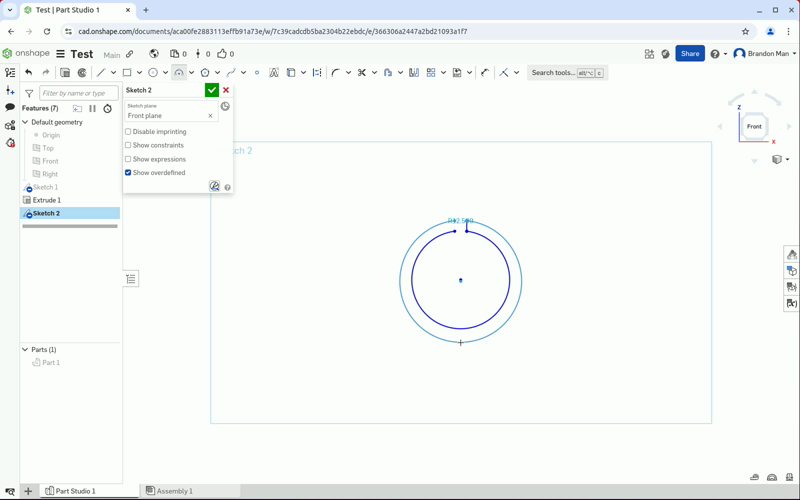
key(esc)
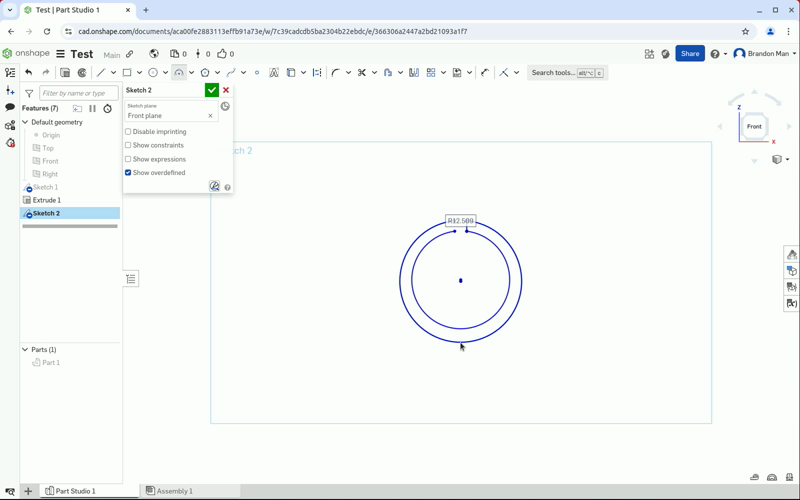
key(l)
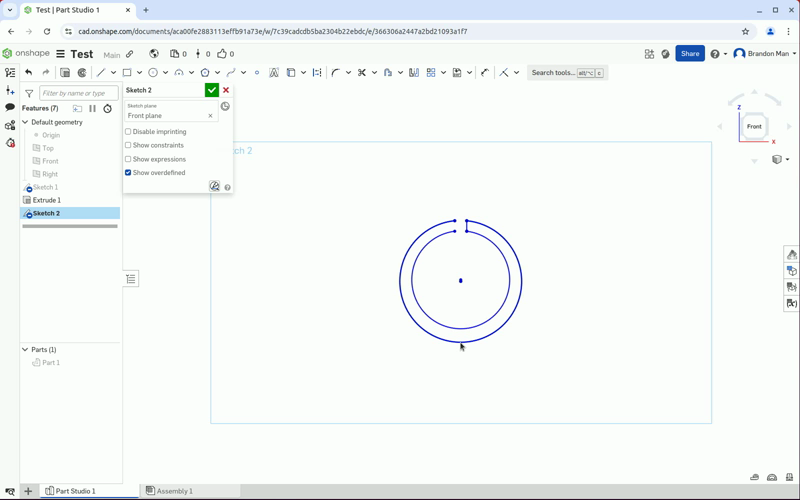
mouse_move(454, 220)
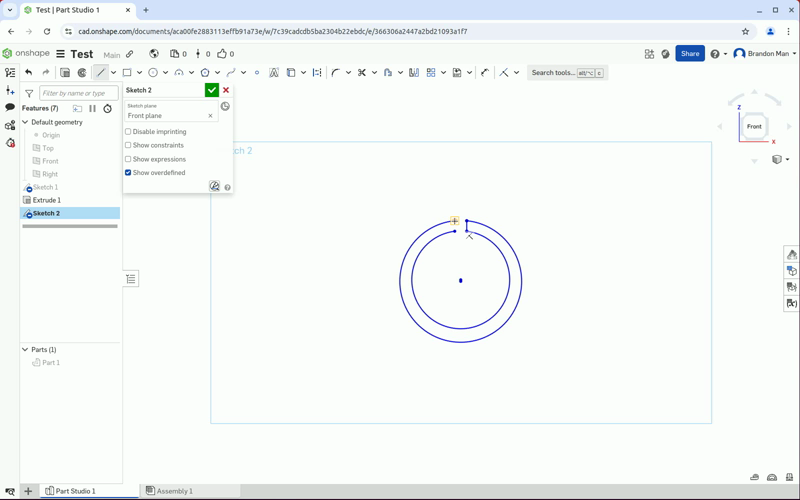
click(454, 220)
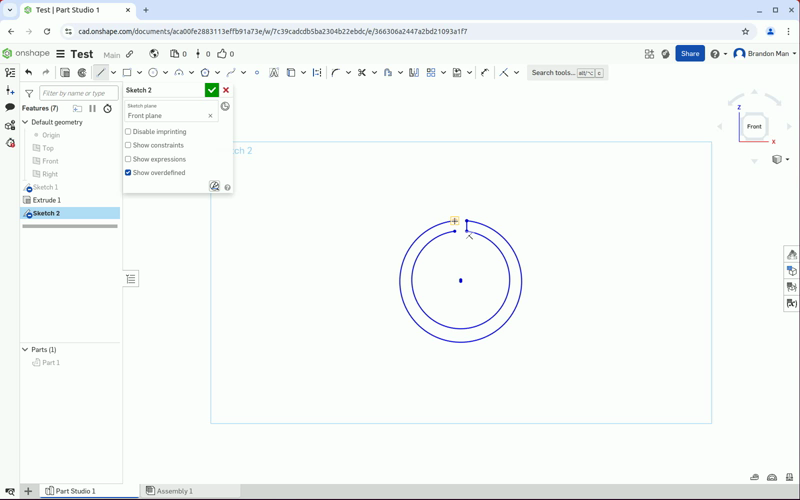
mouse_move(484, 220)
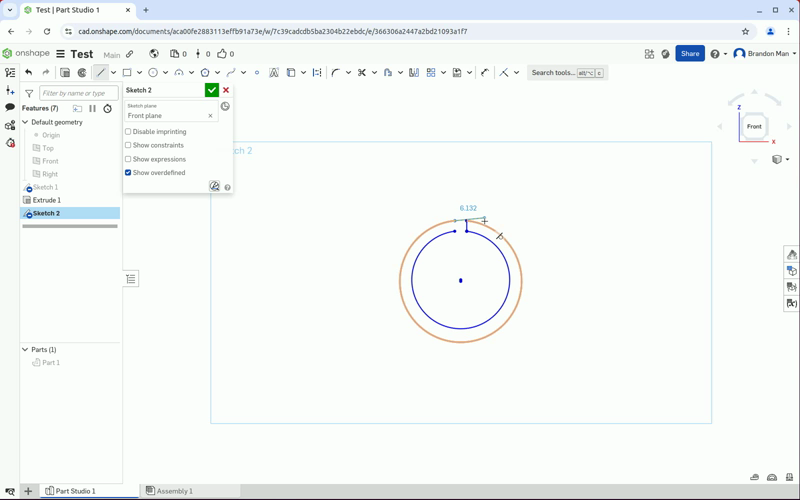
key_down(shift)
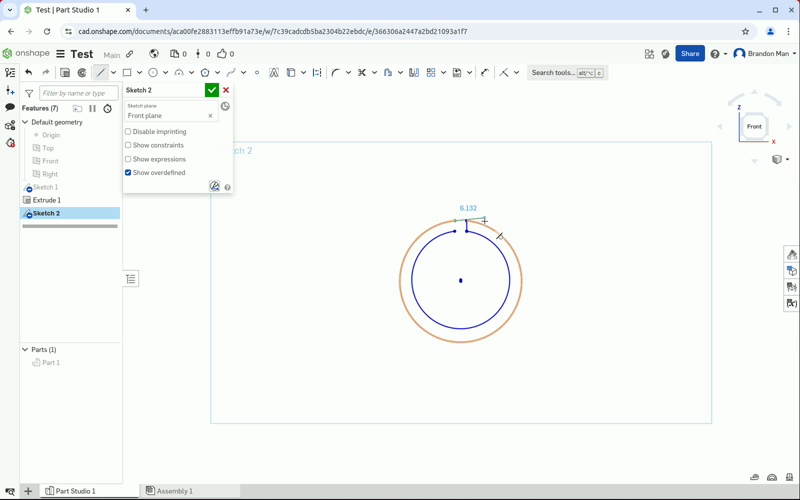
mouse_move(454, 231)
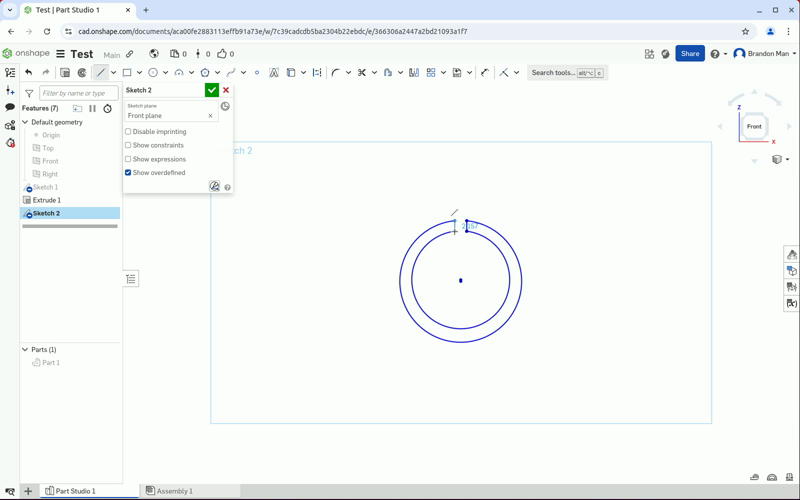
key_up(shift)
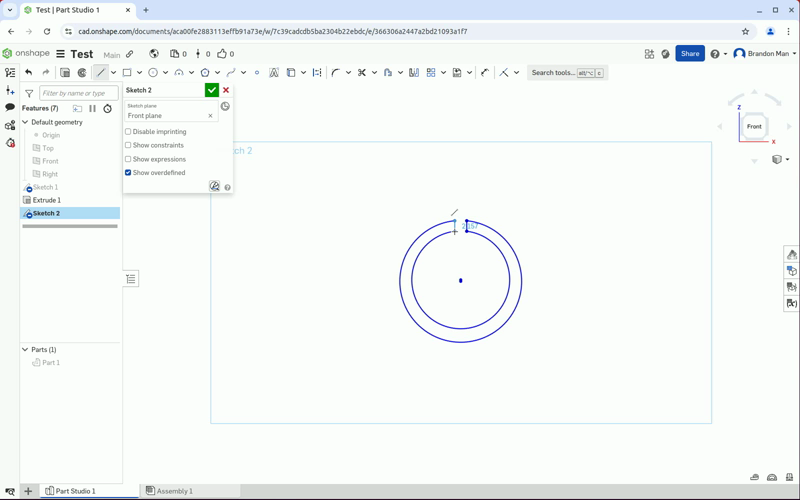
click(454, 231)
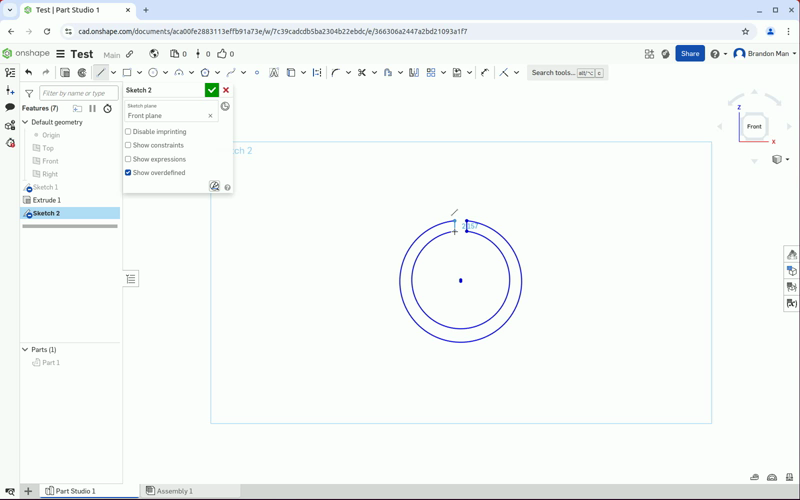
key(esc)
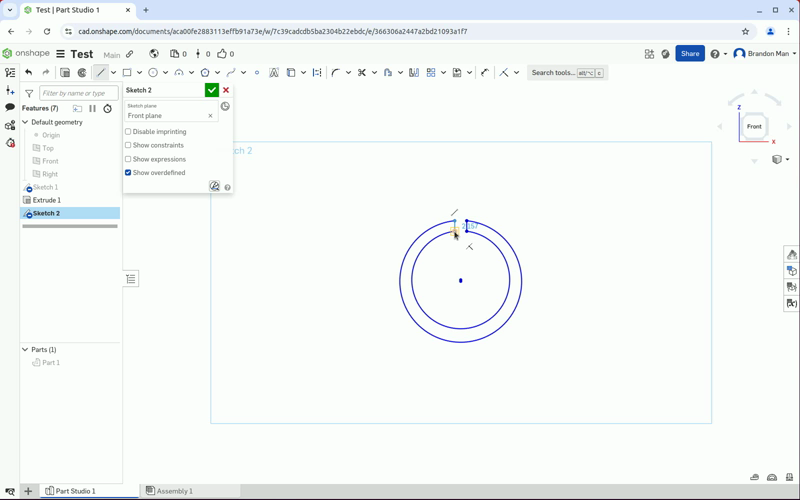
mouse_move(435, 326)
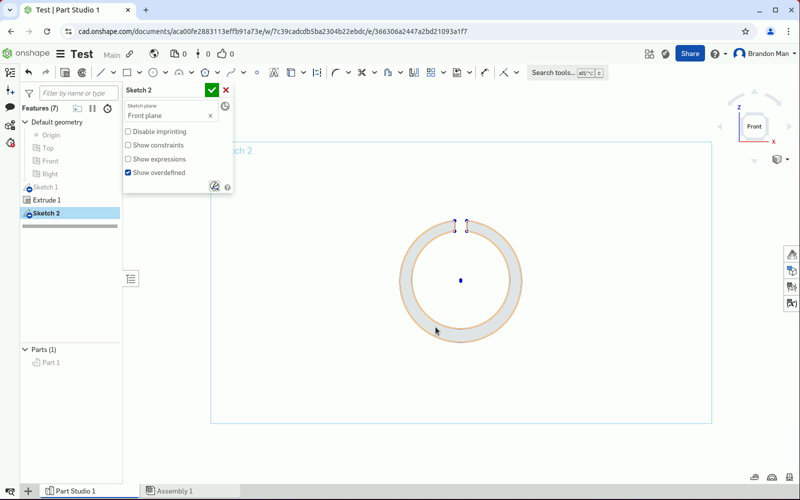
click(435, 326)
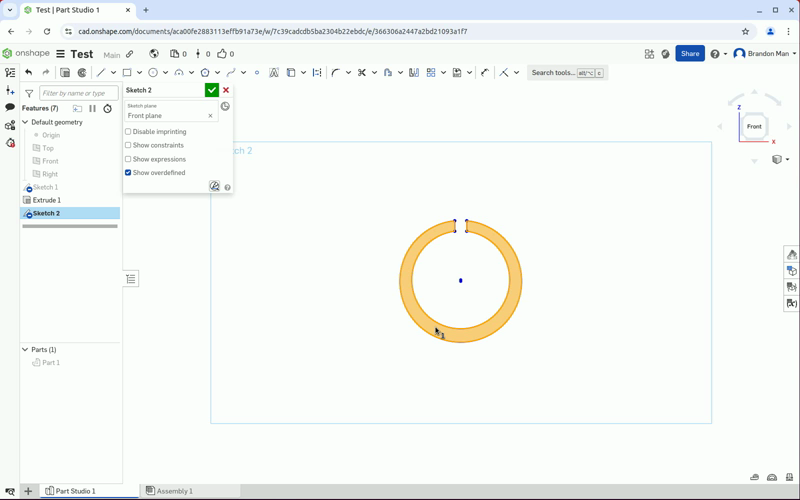
mouse_move(73, 352)
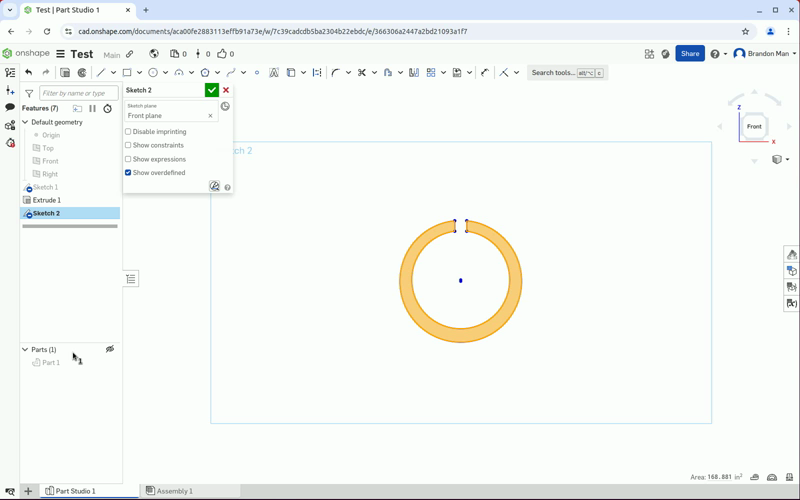
key(shift+y)
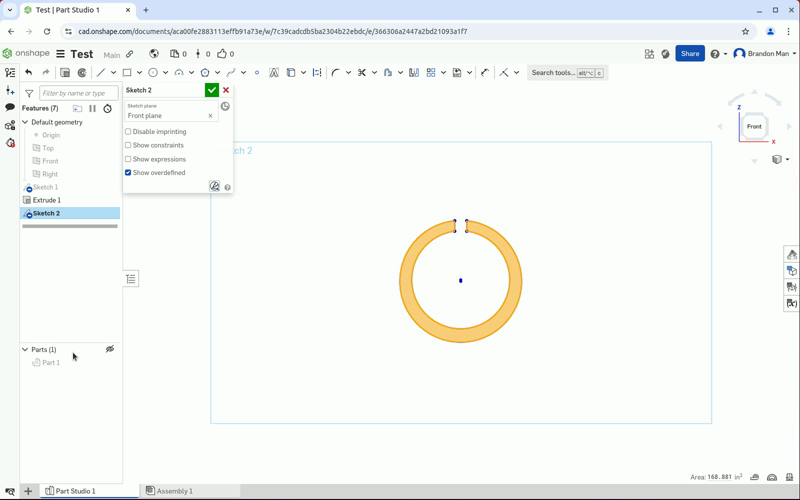
key(shift+e)
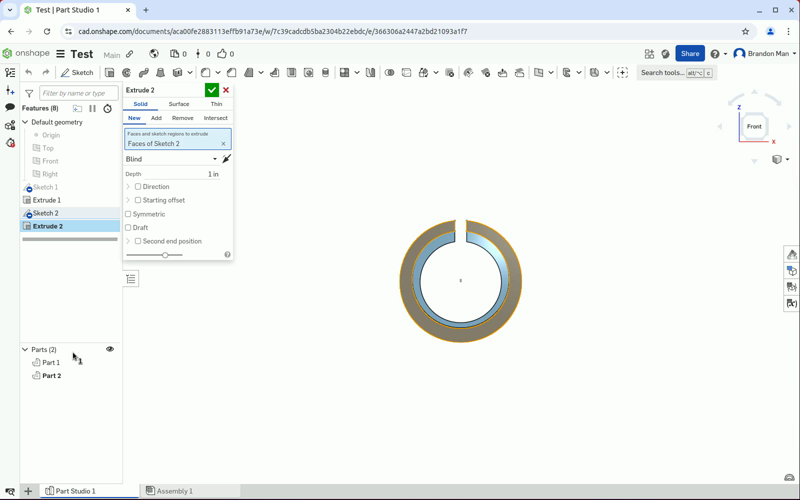
mouse_move(143, 106)
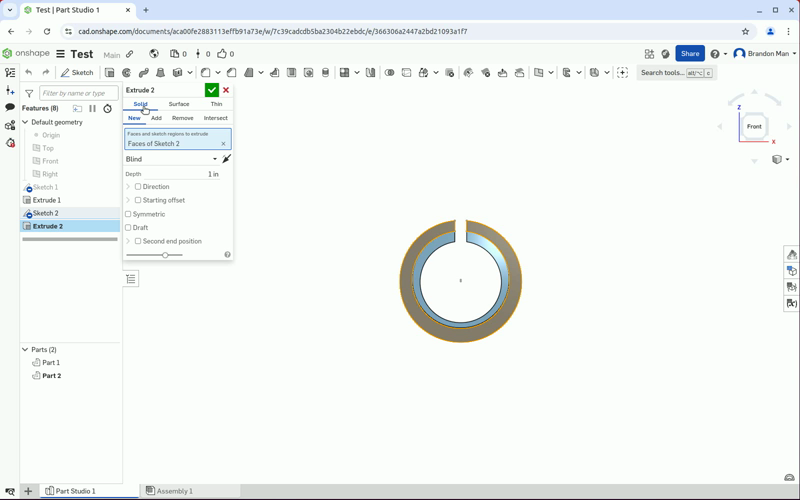
click(143, 106)
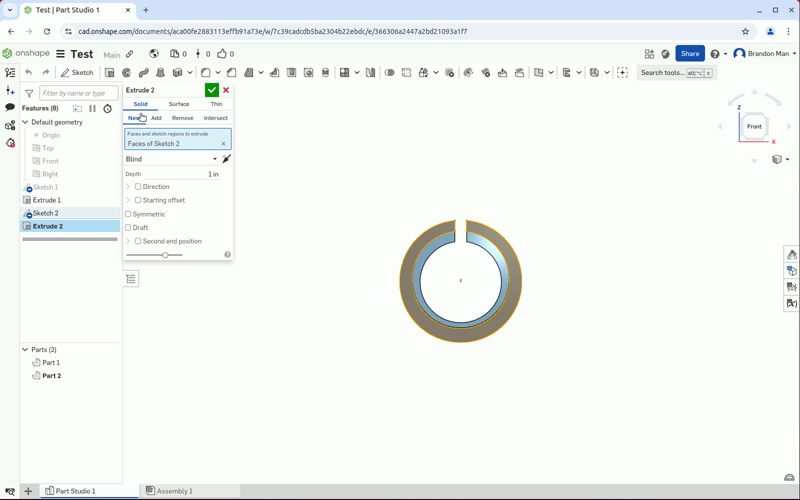
mouse_move(137, 120)
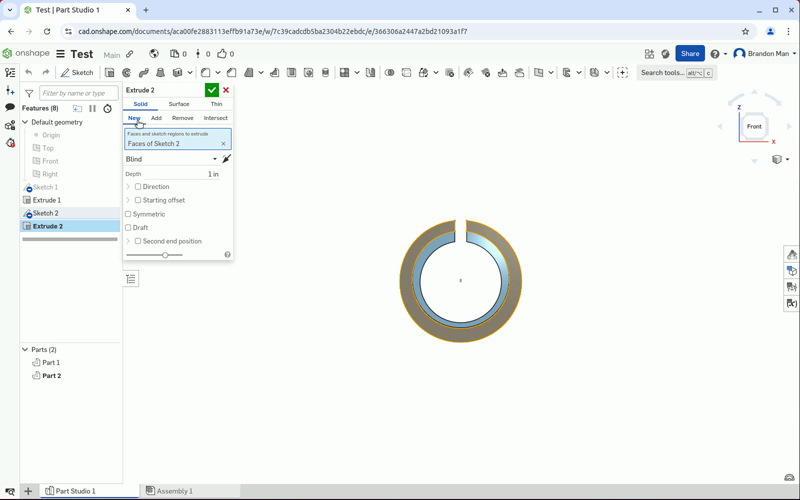
click(137, 120)
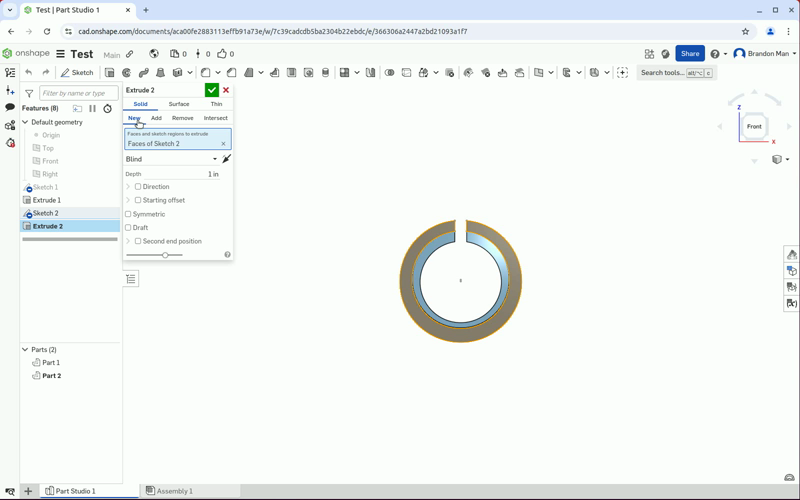
key(tab, 4)
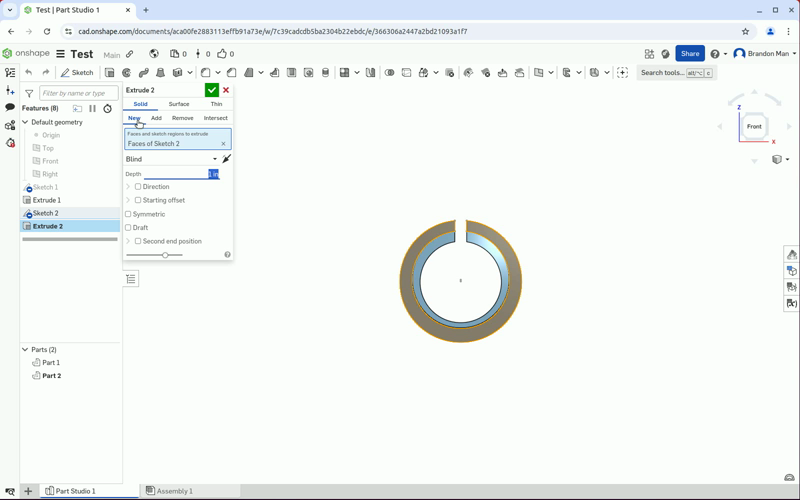
text(2.648)
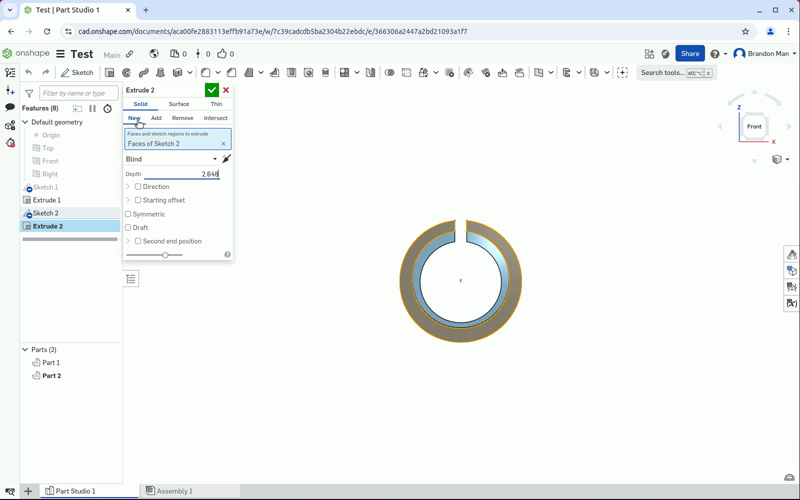
key(enter)
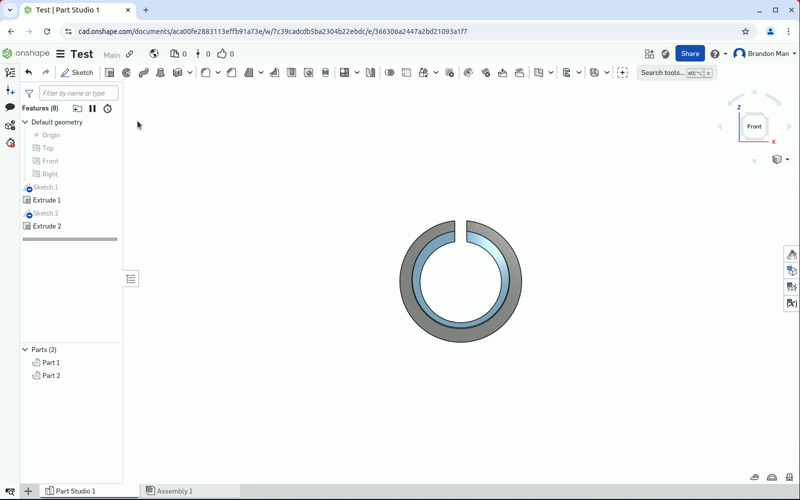
key(shift+h)
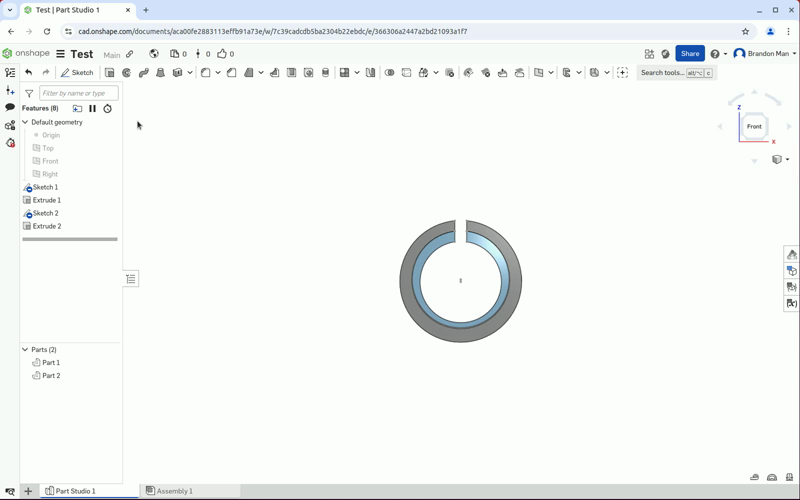
key(shift+h)
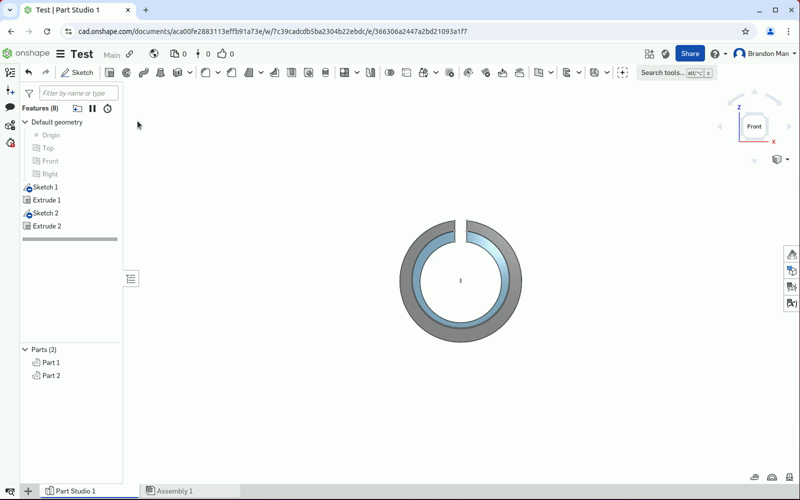
key(shift+7)
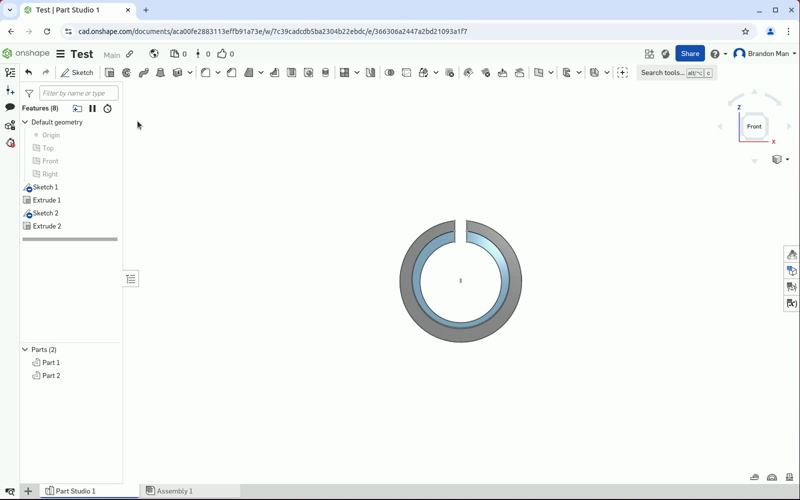
key(left, 2)
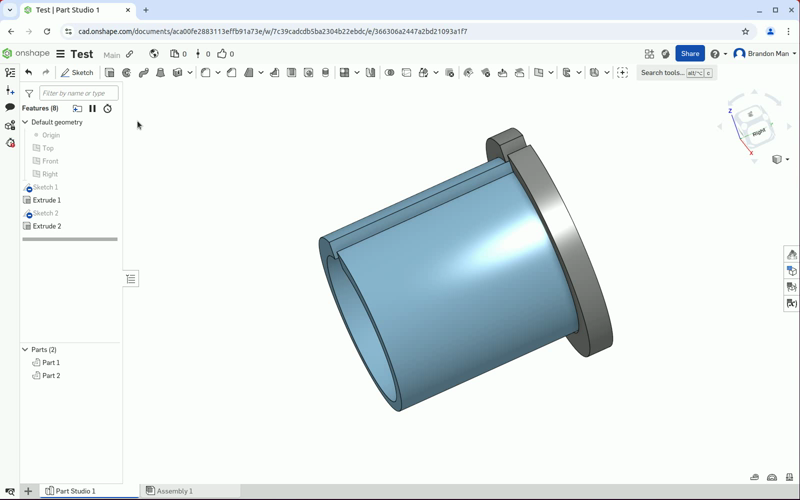
key(down, 2)
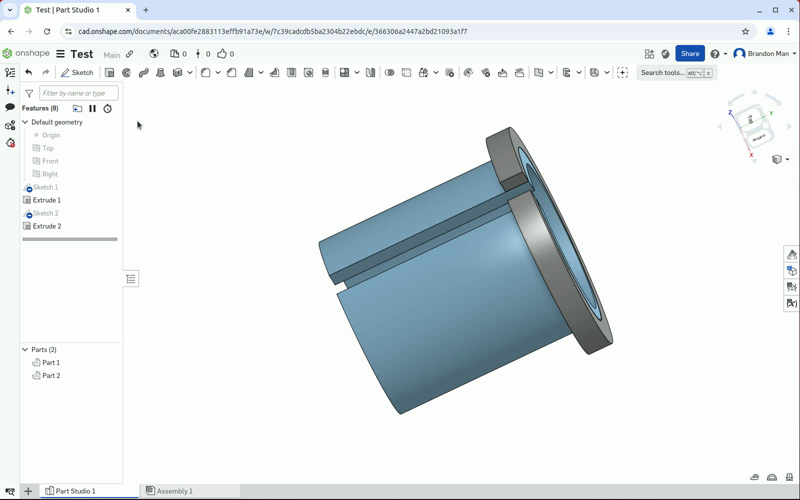
key(up, 2)
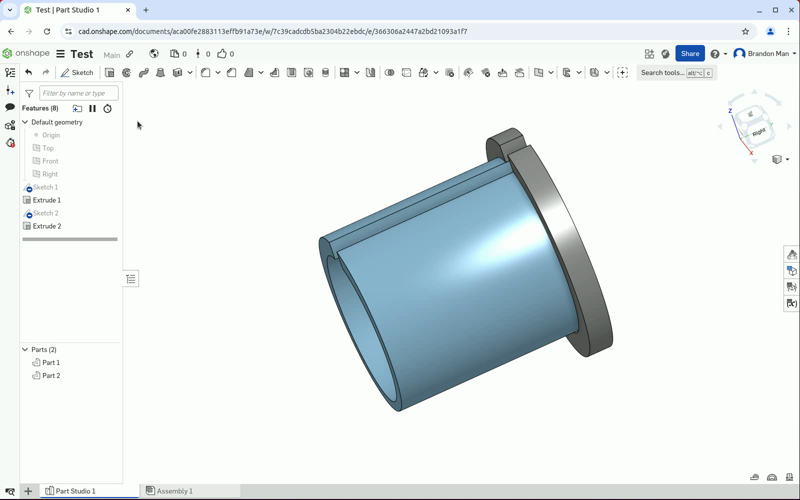
key(right, 2)
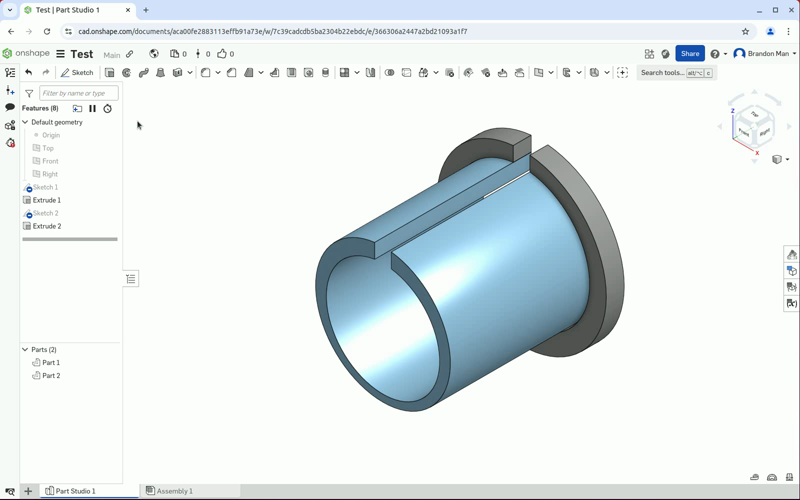
mouse_move(73, 189)
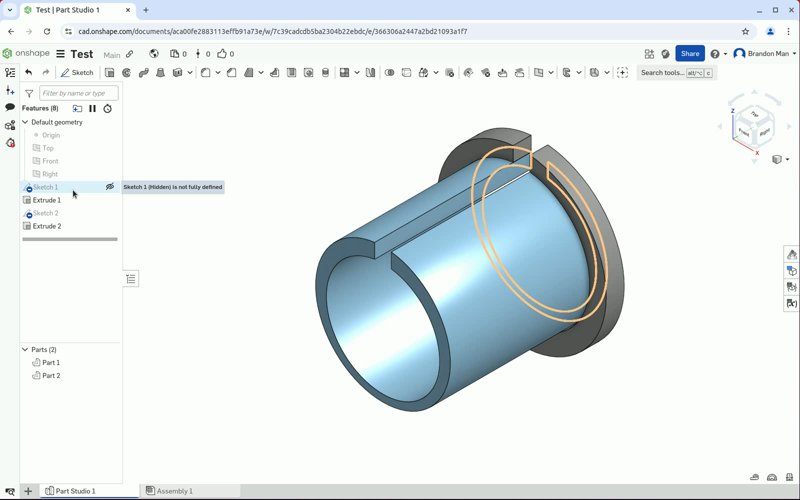
click(73, 189)